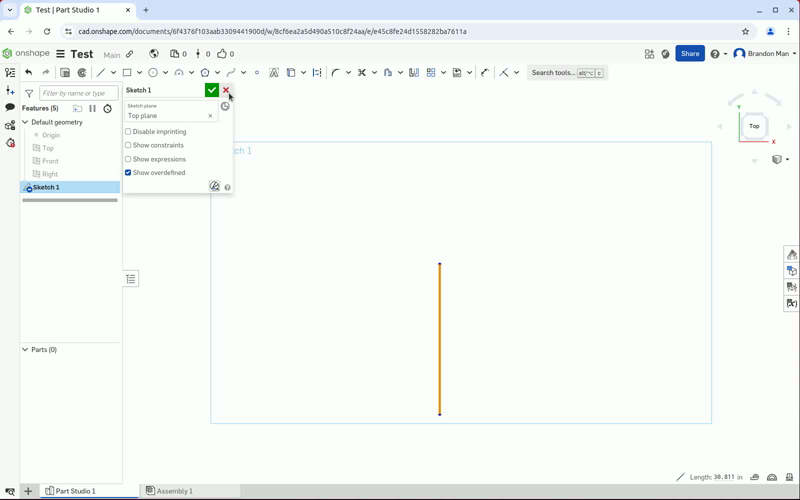
key(shift+h)
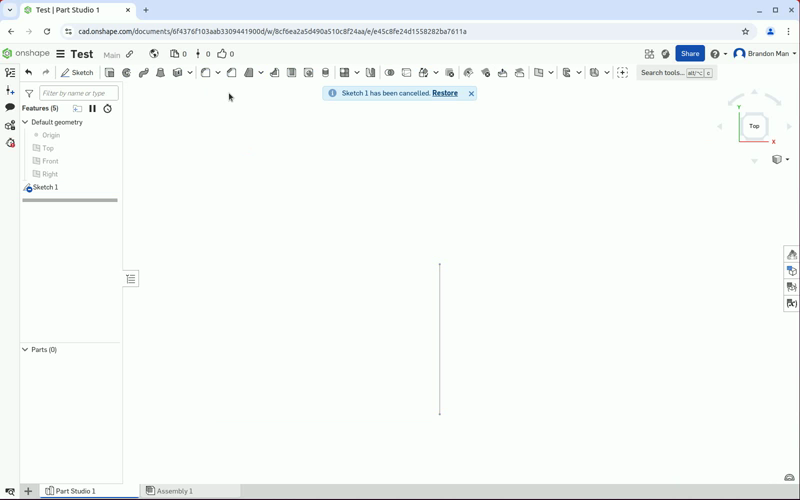
key(shift+s)
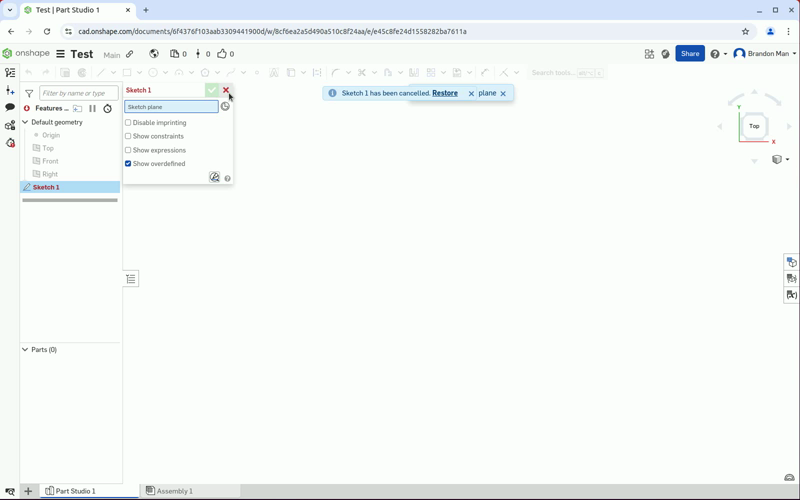
mouse_move(73, 150)
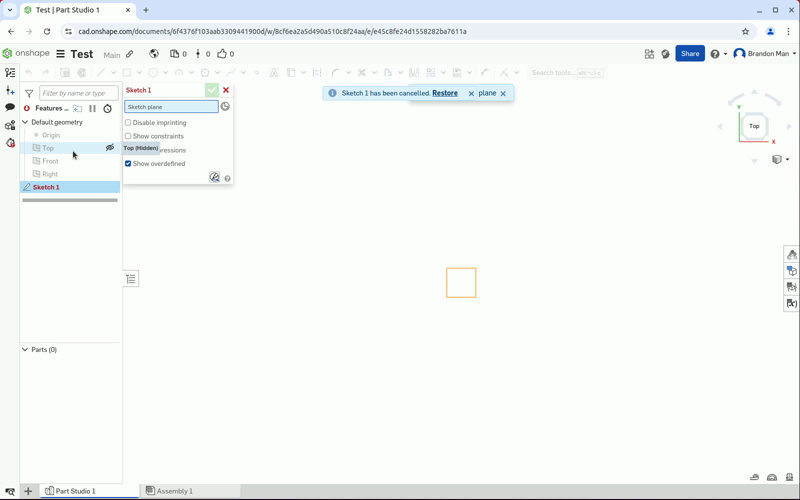
click(73, 150)
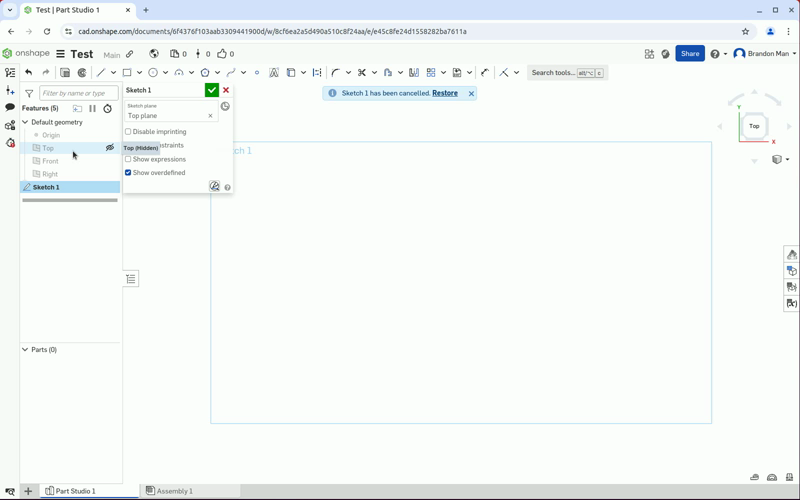
mouse_move(73, 352)
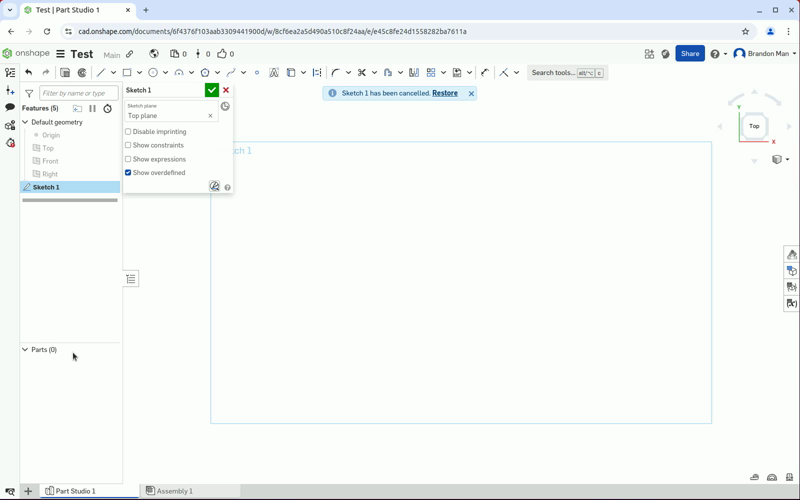
key(y)
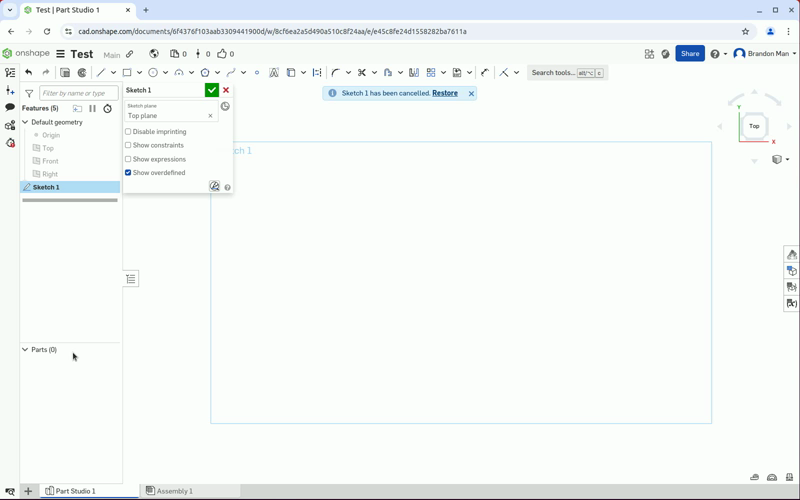
key(c)
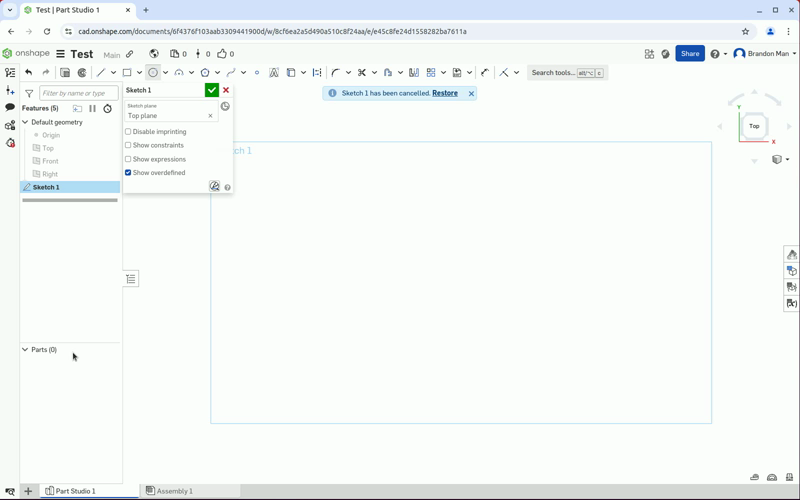
key_down(shift)
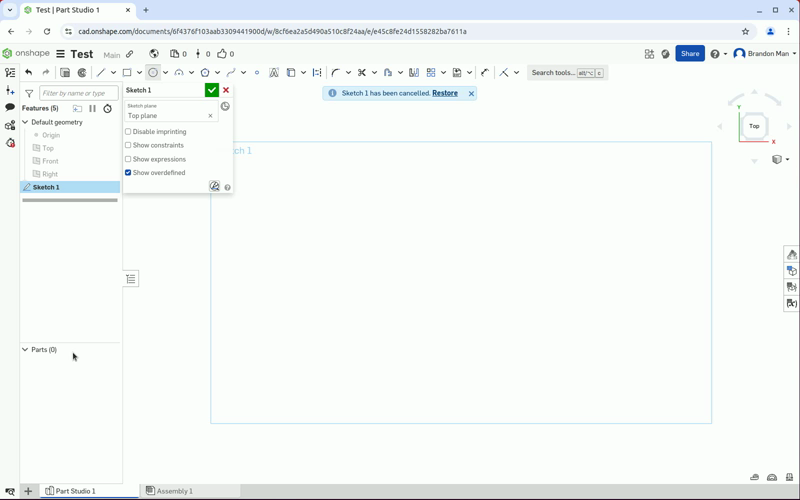
mouse_move(461, 282)
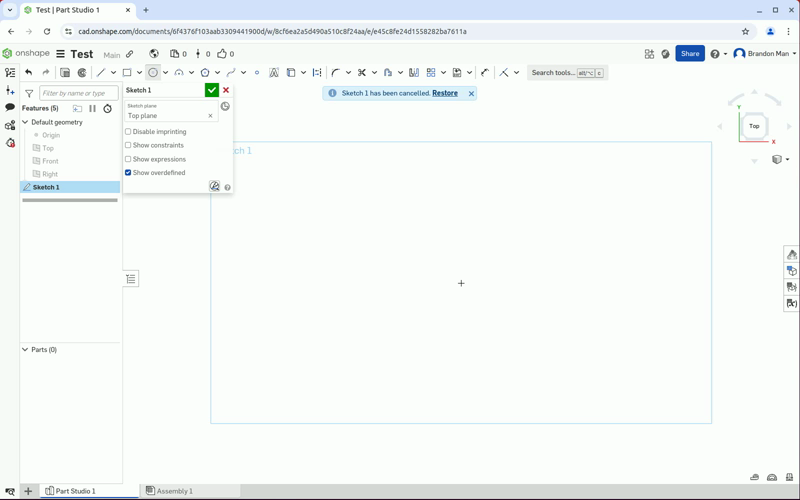
click(461, 282)
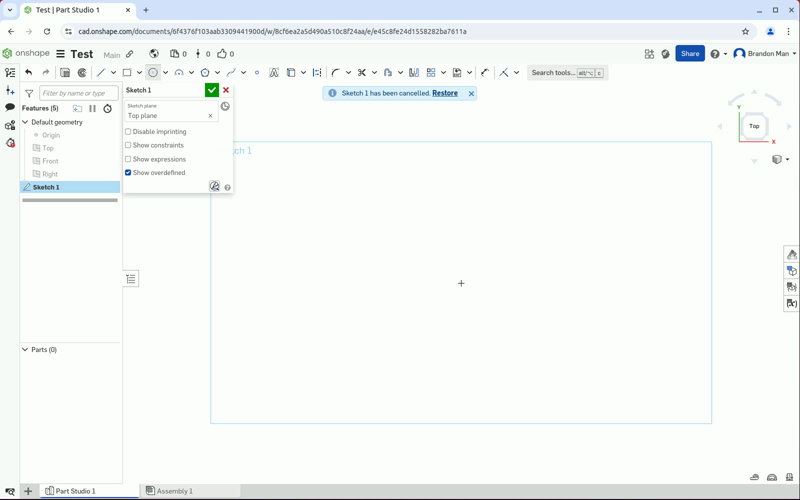
key_up(shift)
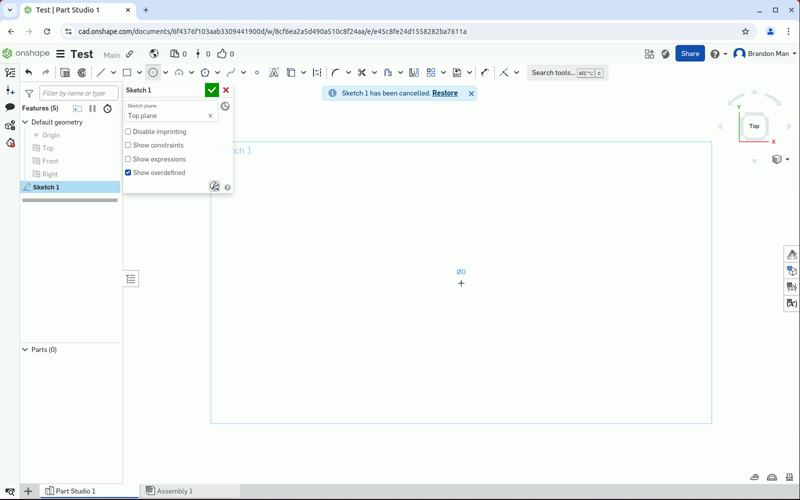
mouse_move(526, 282)
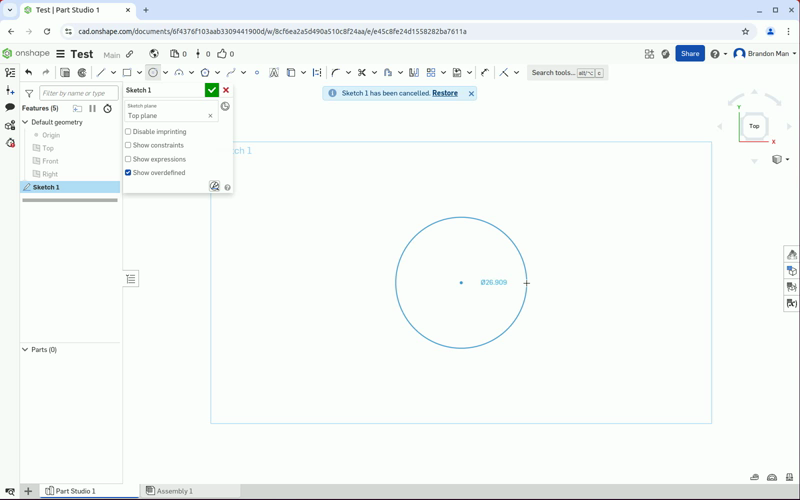
click(526, 282)
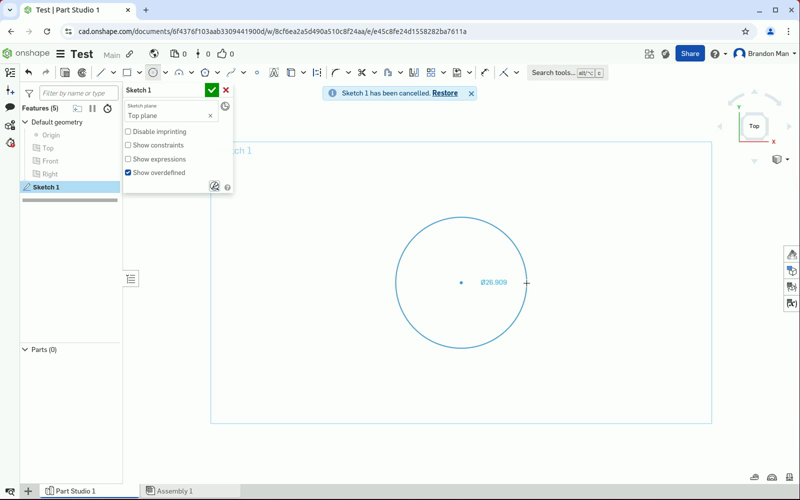
key(esc)
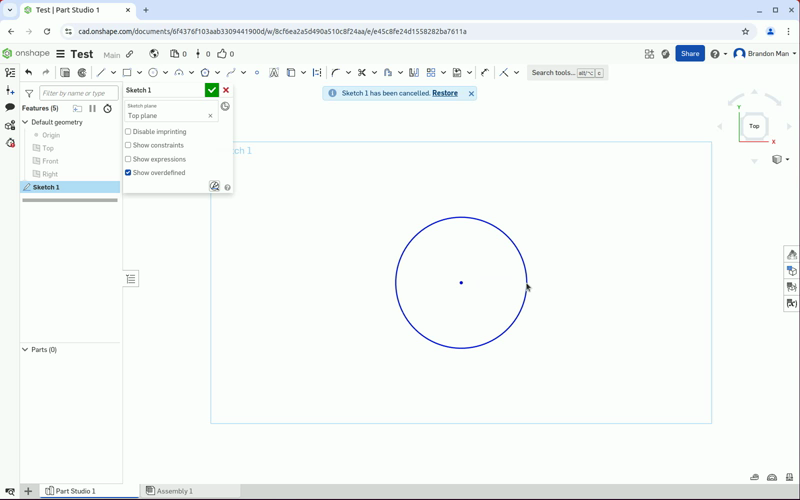
key(c)
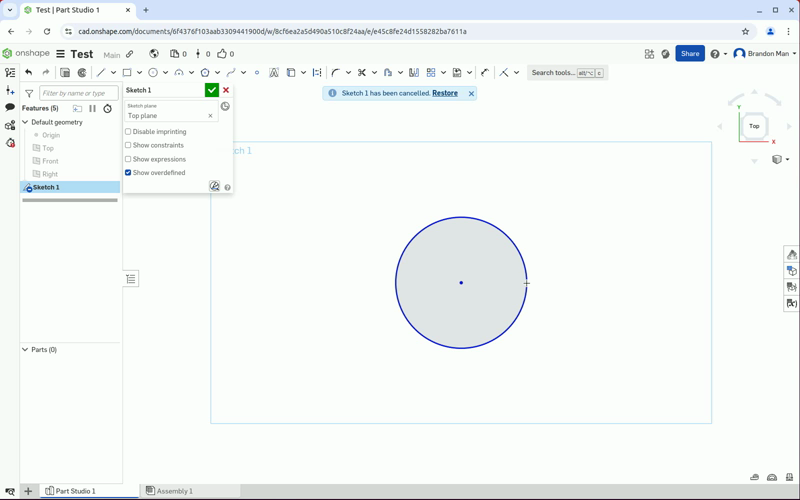
key_down(shift)
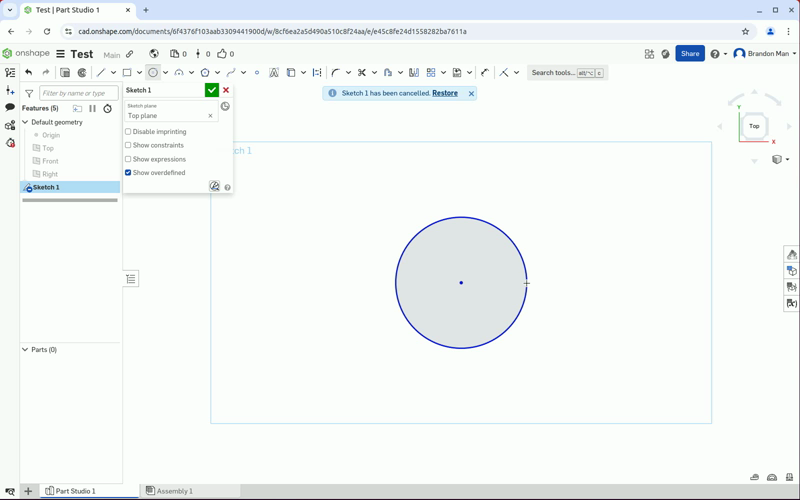
mouse_move(461, 282)
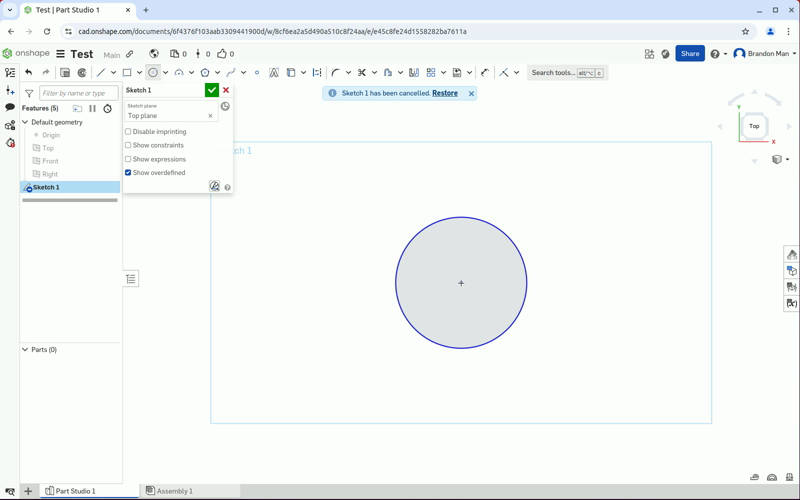
click(461, 282)
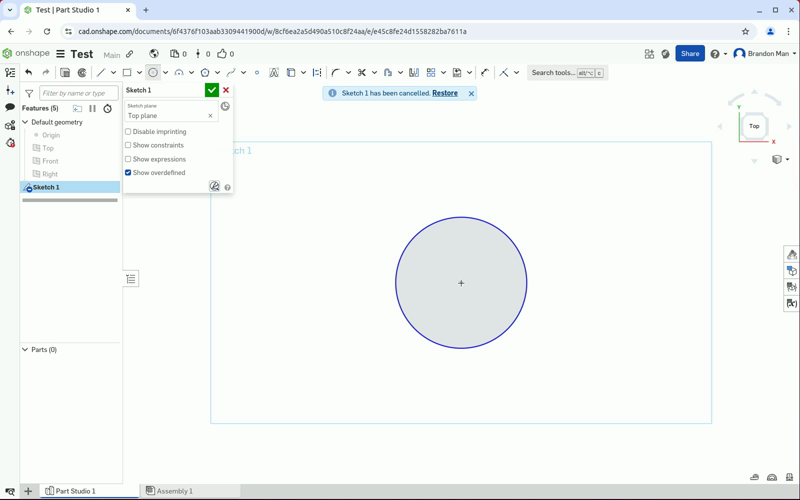
key_up(shift)
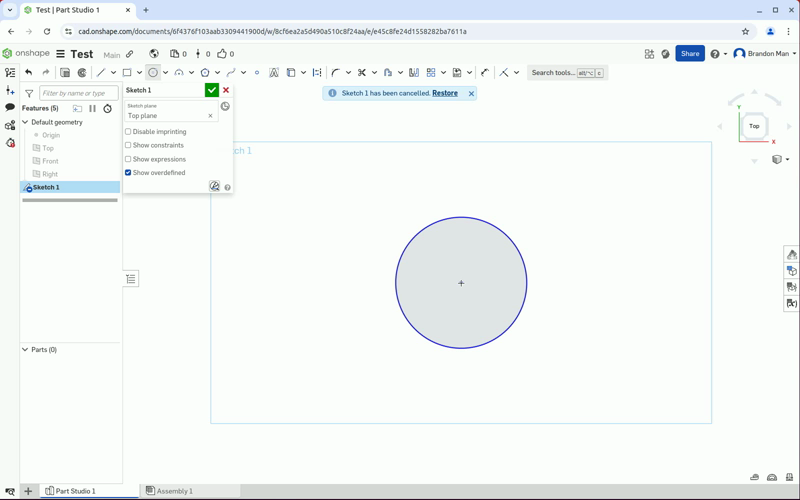
mouse_move(511, 282)
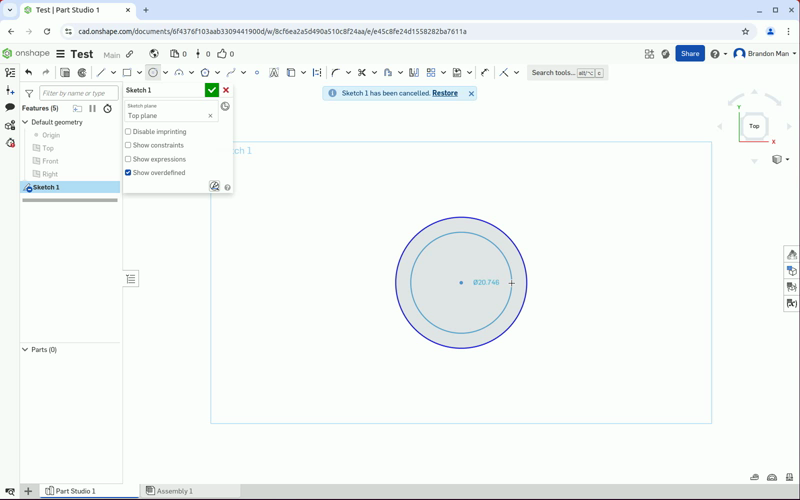
click(511, 282)
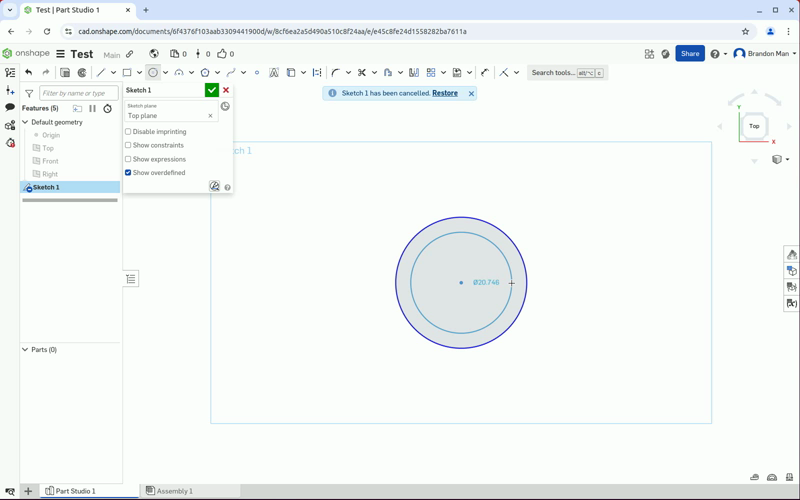
key(esc)
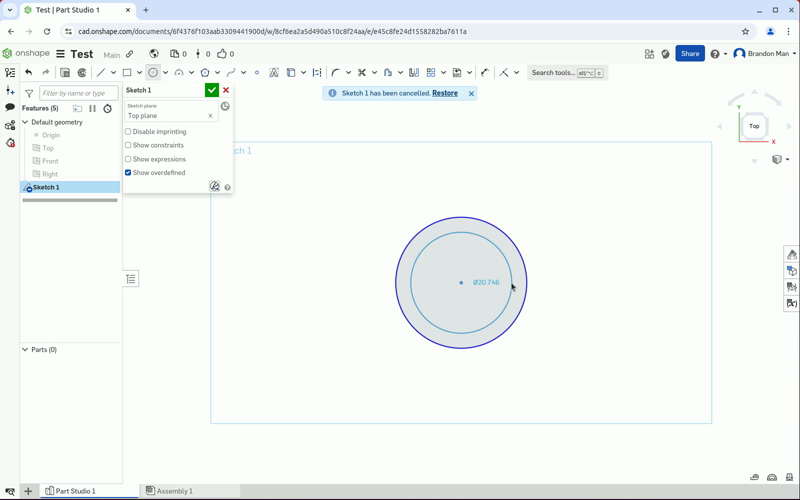
mouse_move(447, 338)
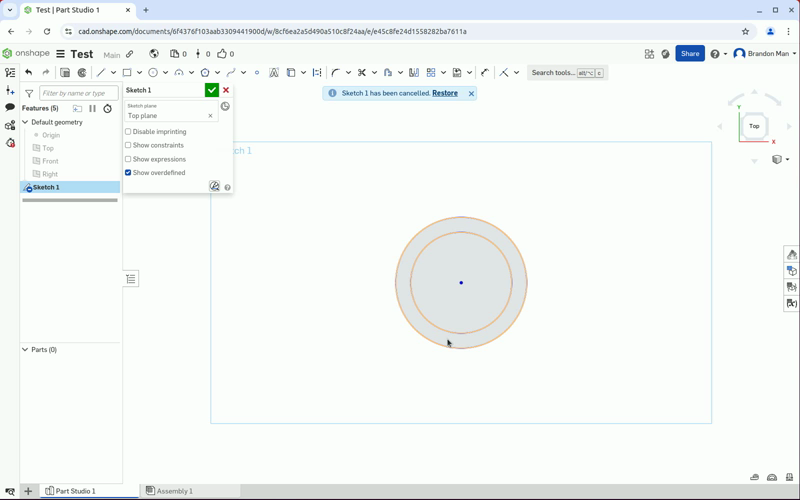
click(447, 338)
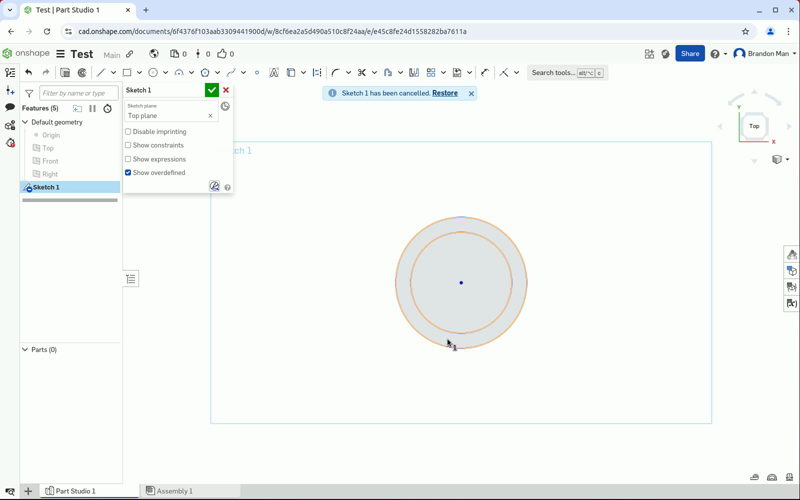
mouse_move(73, 352)
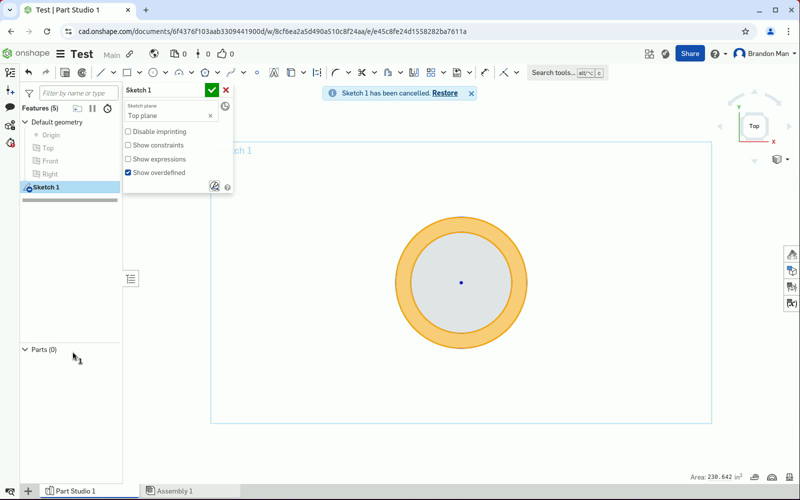
key(shift+y)
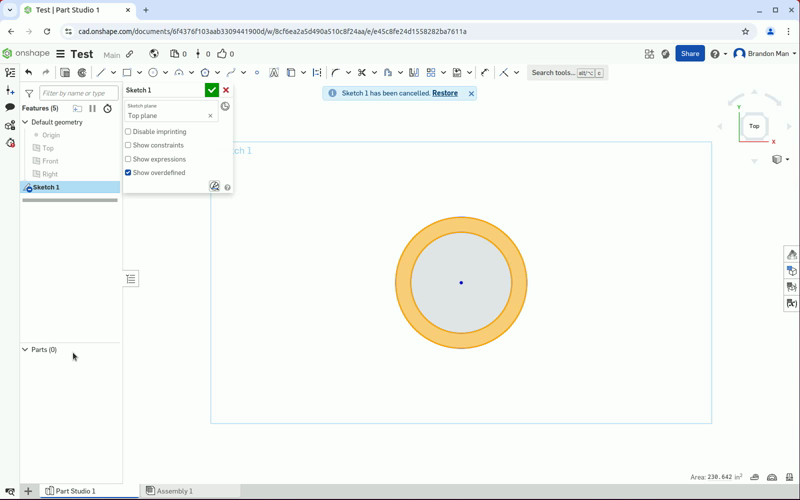
key(shift+e)
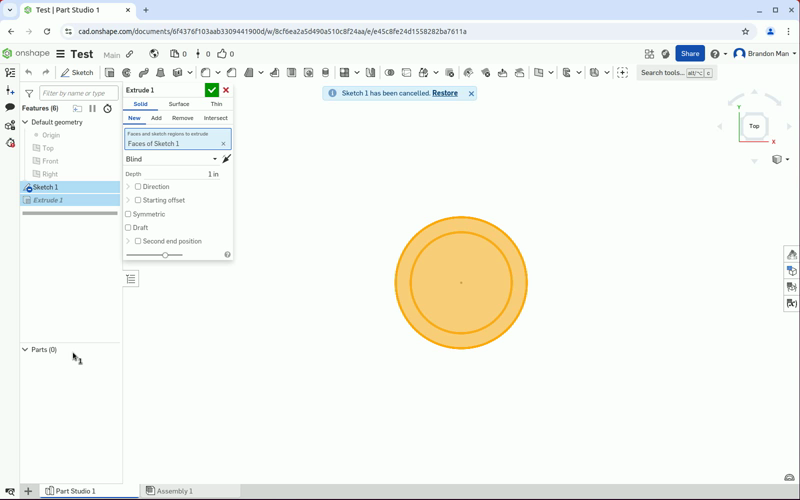
mouse_move(143, 106)
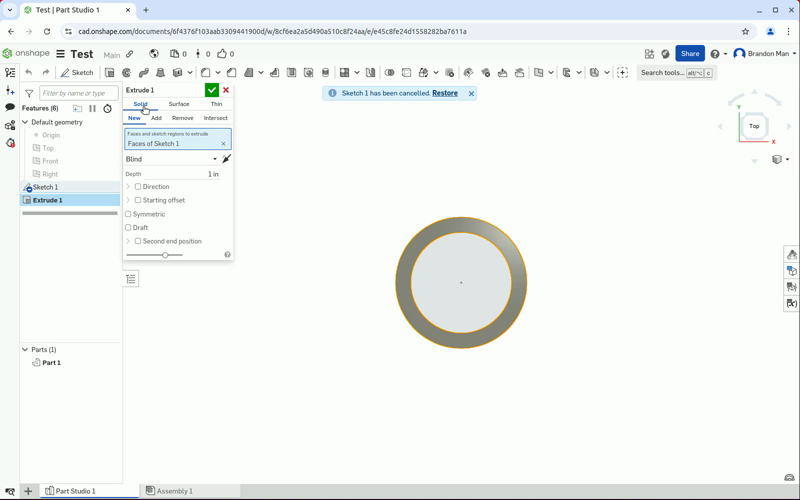
click(143, 106)
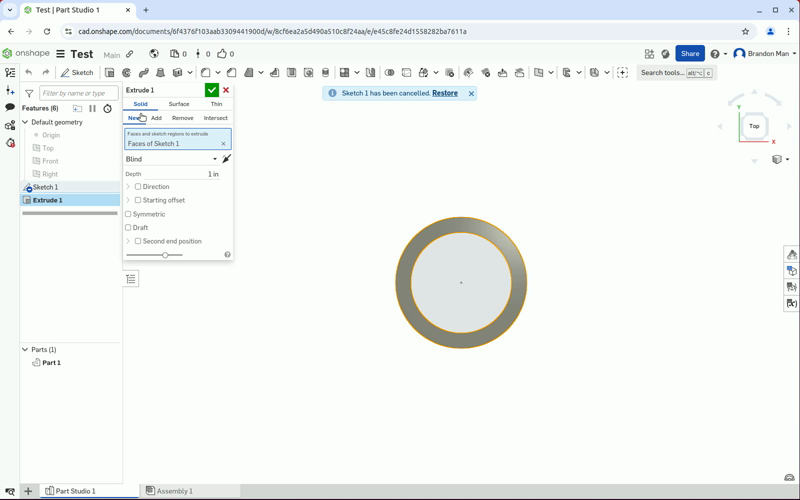
mouse_move(137, 120)
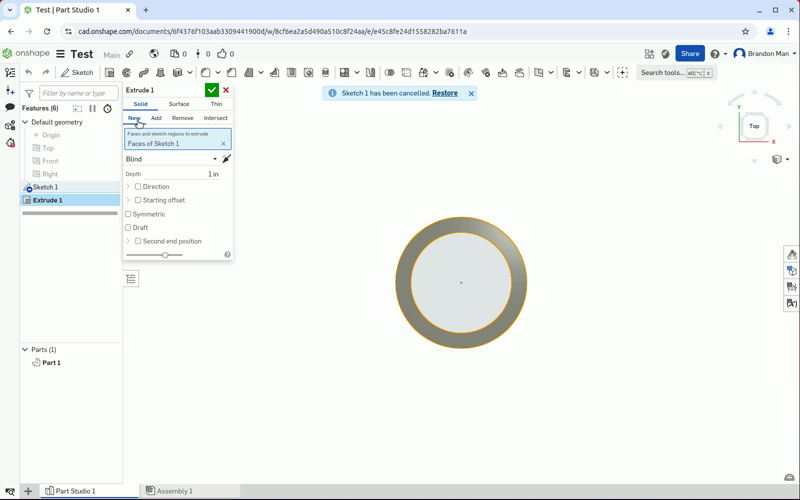
click(137, 120)
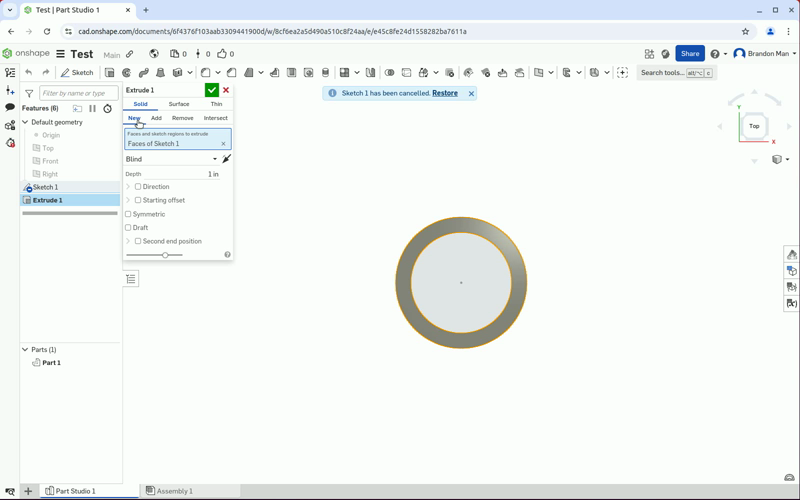
key(tab, 4)
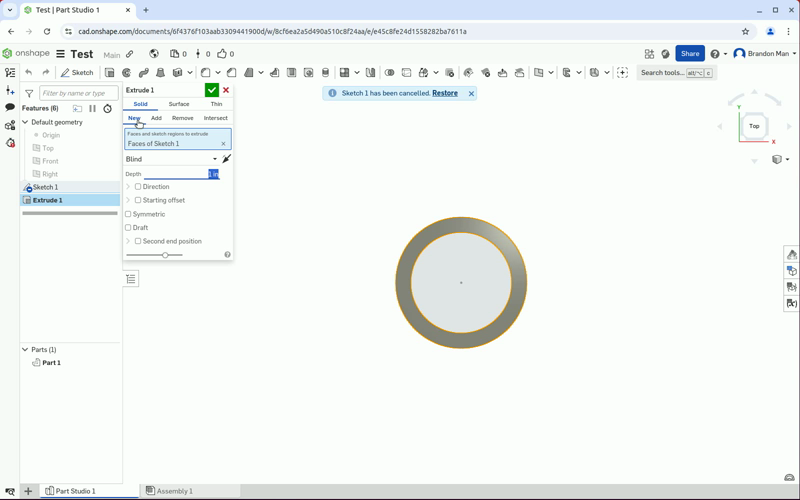
text(23.108)
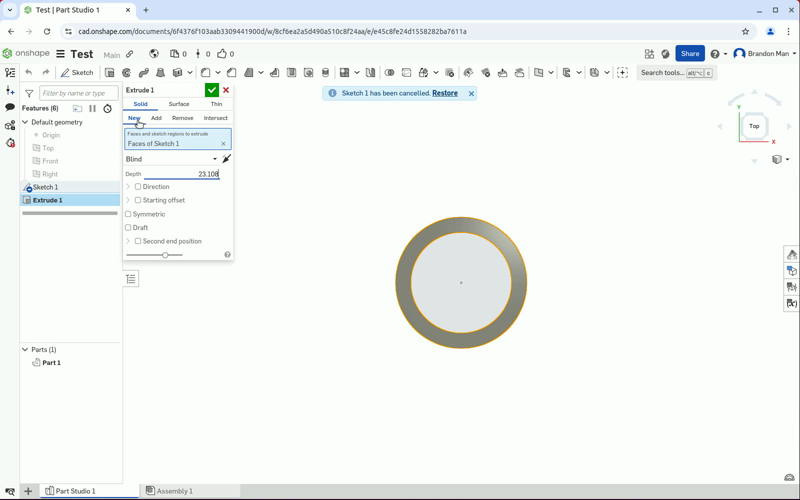
key(enter)
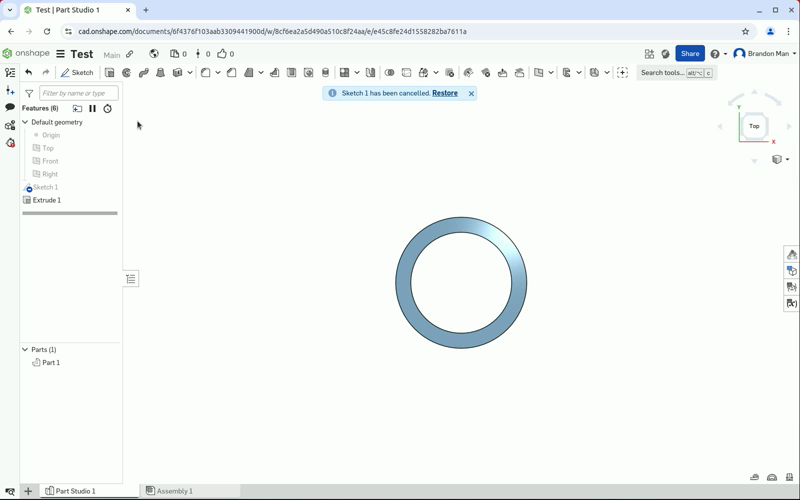
key(shift+h)
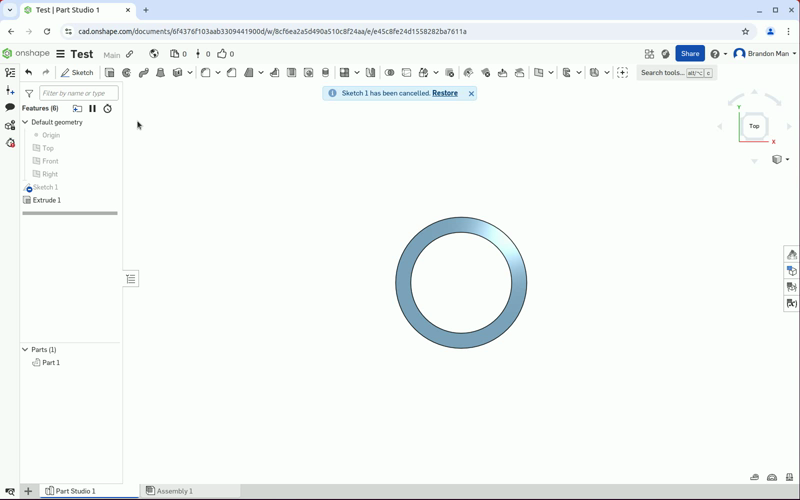
key(shift+h)
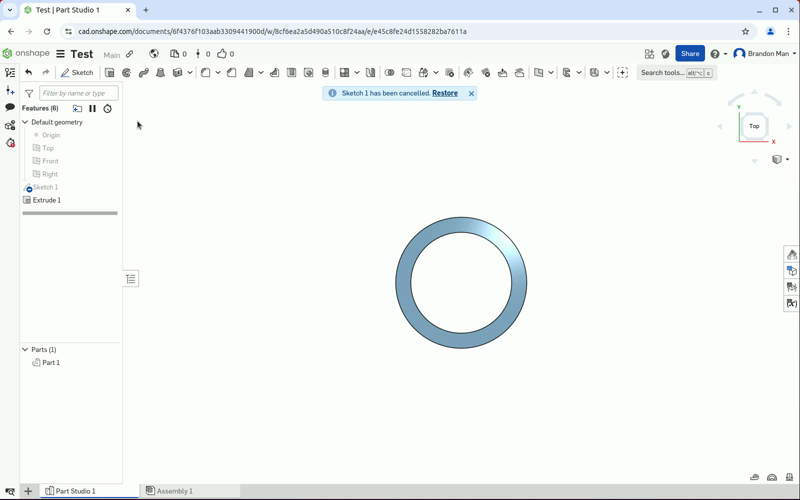
mouse_move(73, 189)
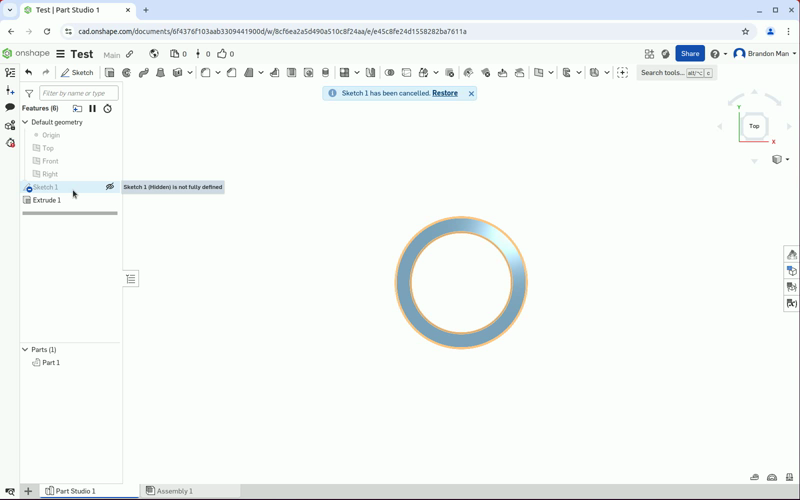
click(73, 189)
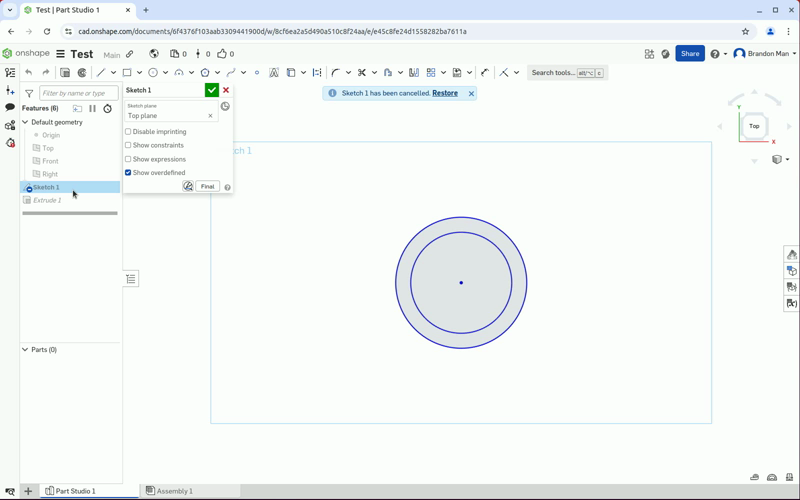
mouse_move(229, 92)
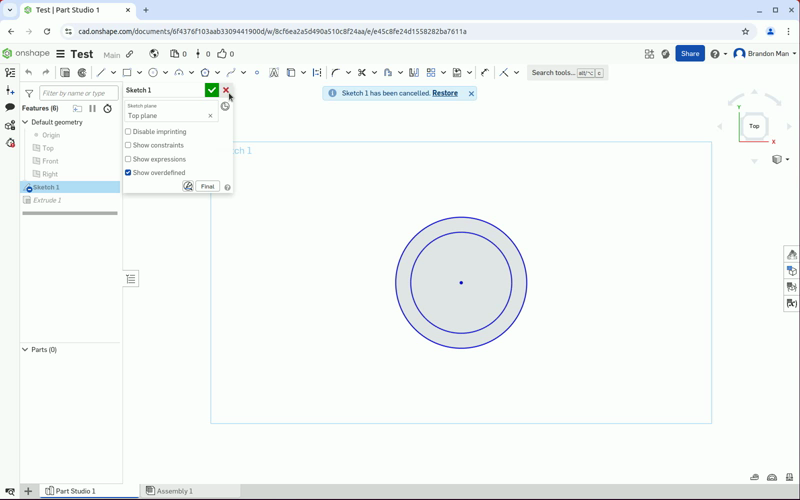
click(229, 92)
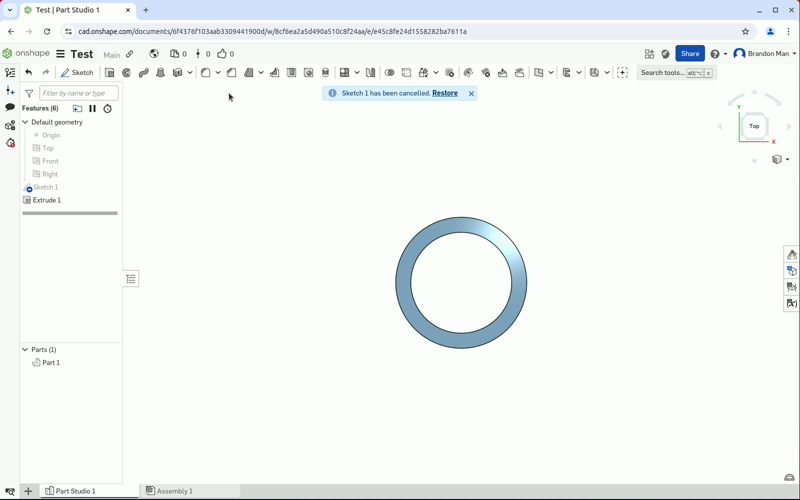
mouse_move(541, 75)
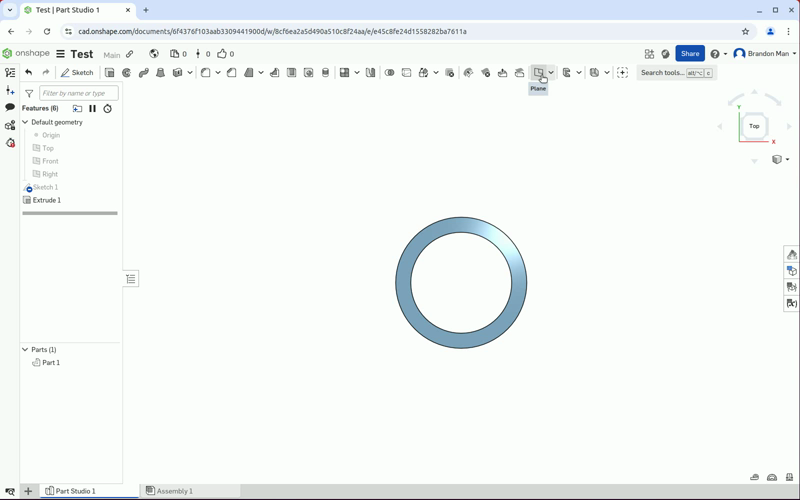
click(541, 75)
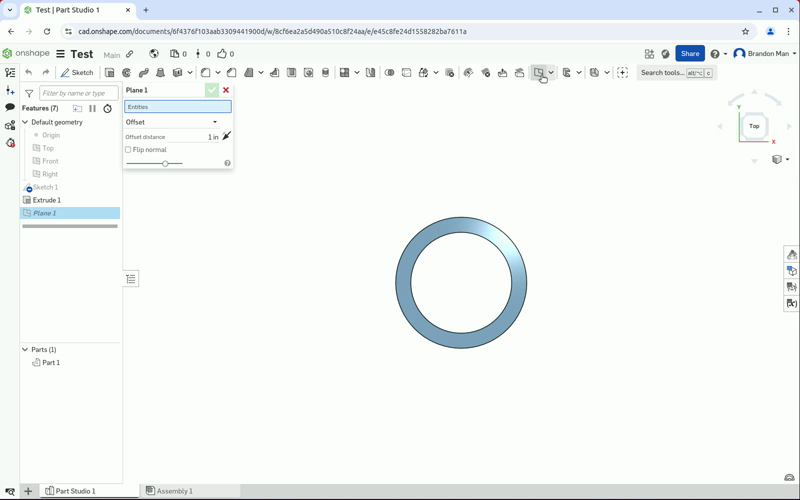
mouse_move(73, 150)
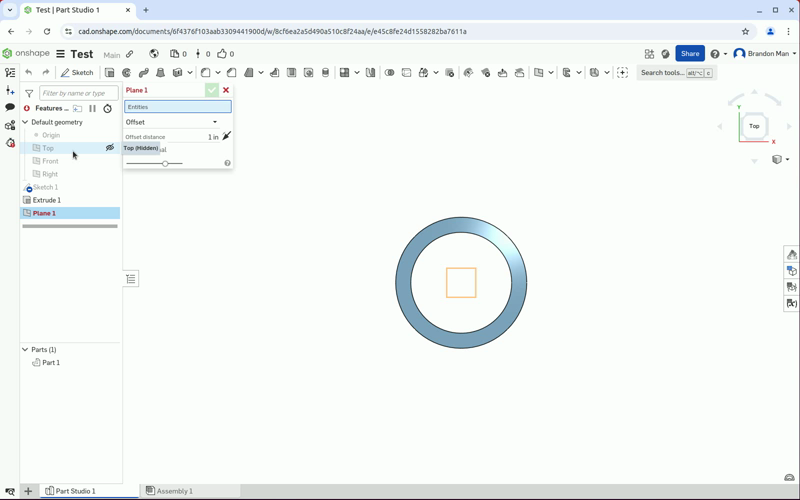
click(73, 150)
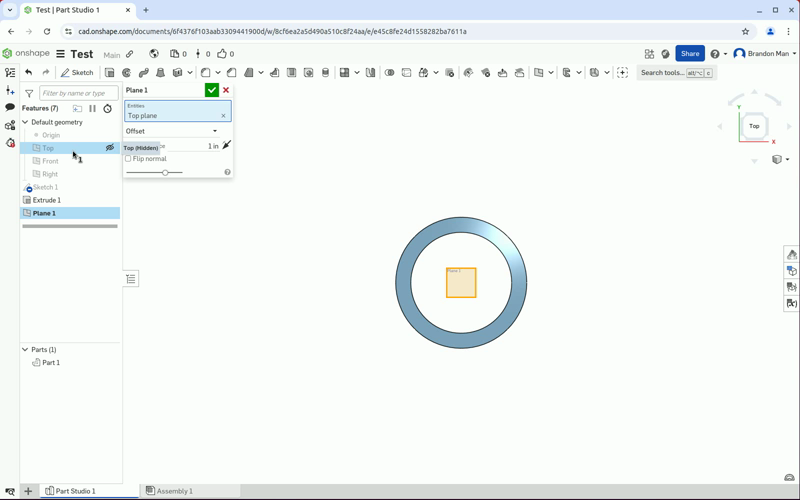
key(tab, 2)
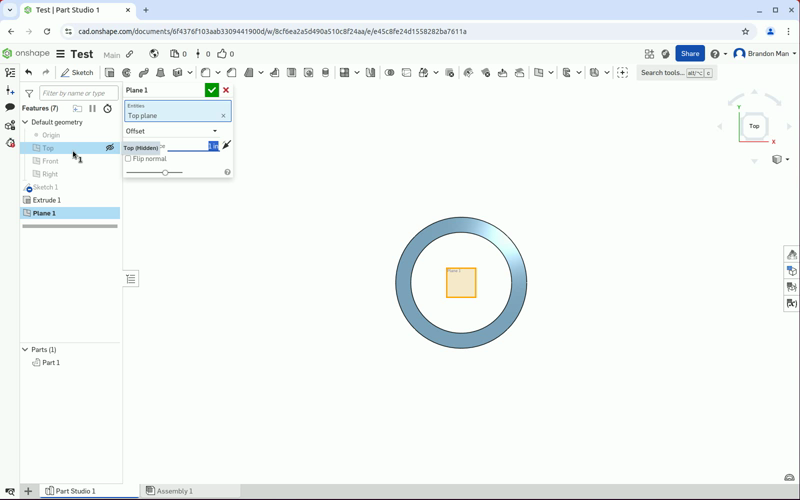
text(23.108)
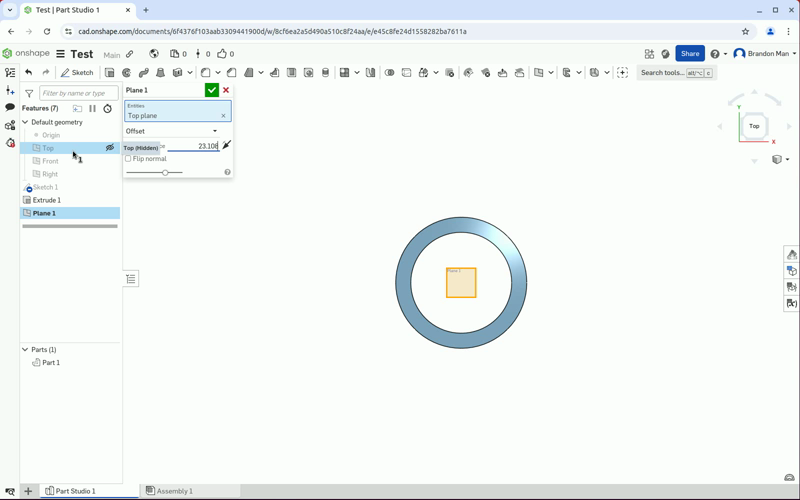
key(enter, 2)
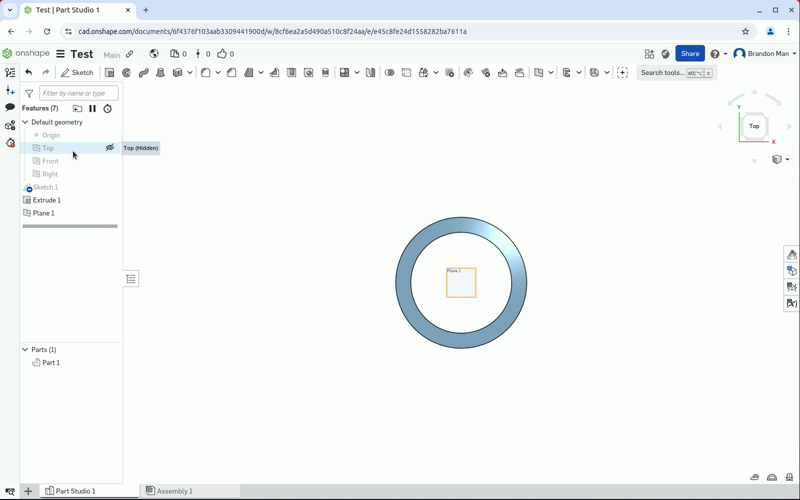
key(shift+s)
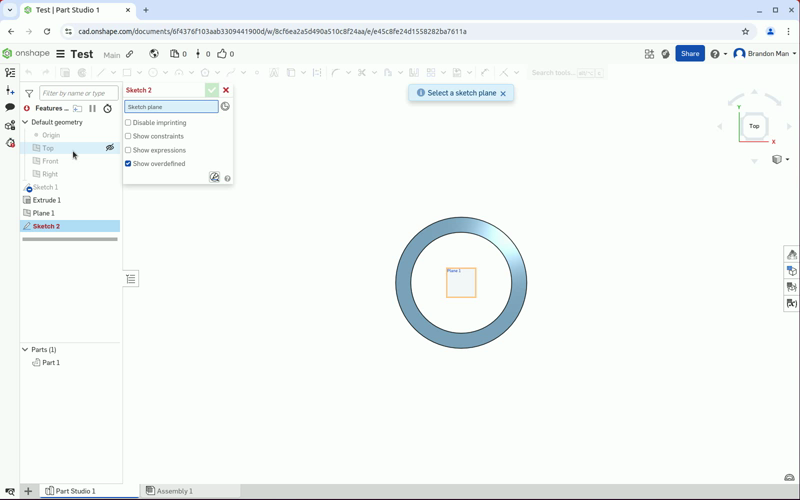
mouse_move(73, 215)
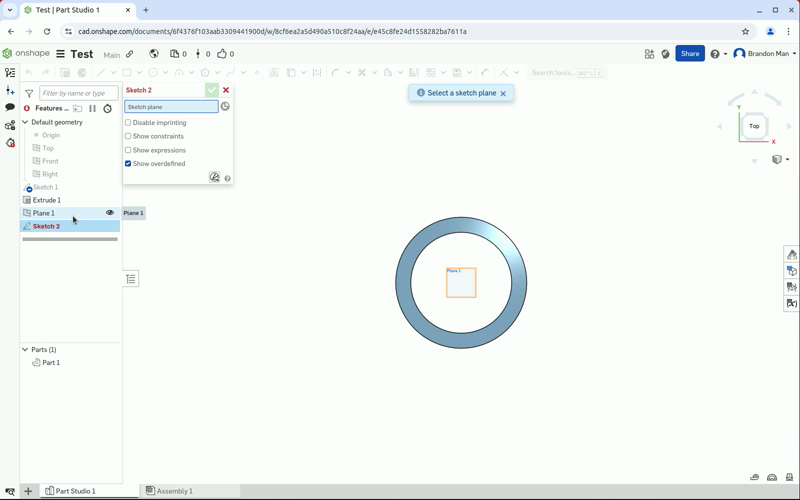
click(73, 215)
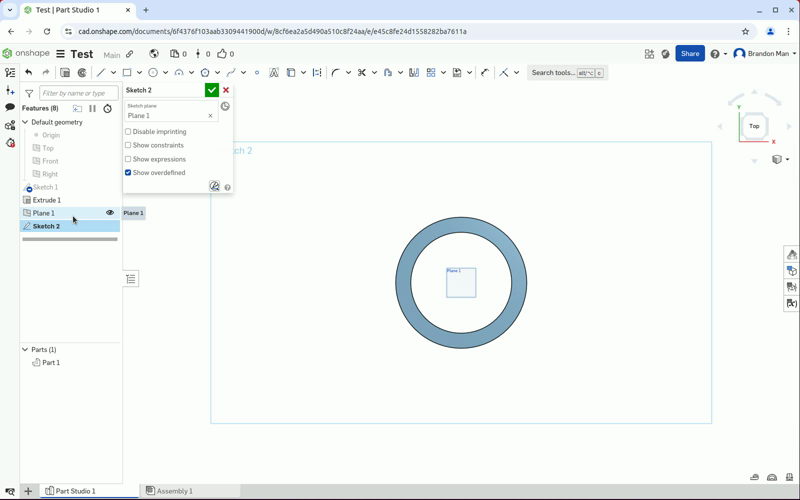
mouse_move(73, 352)
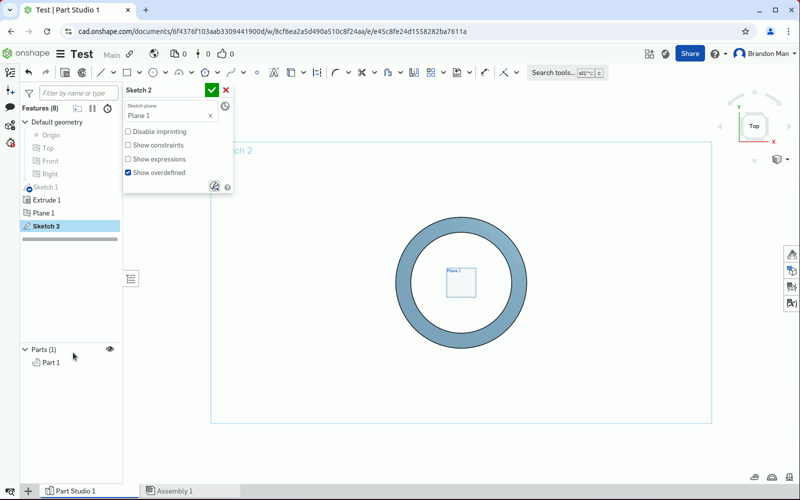
key(y)
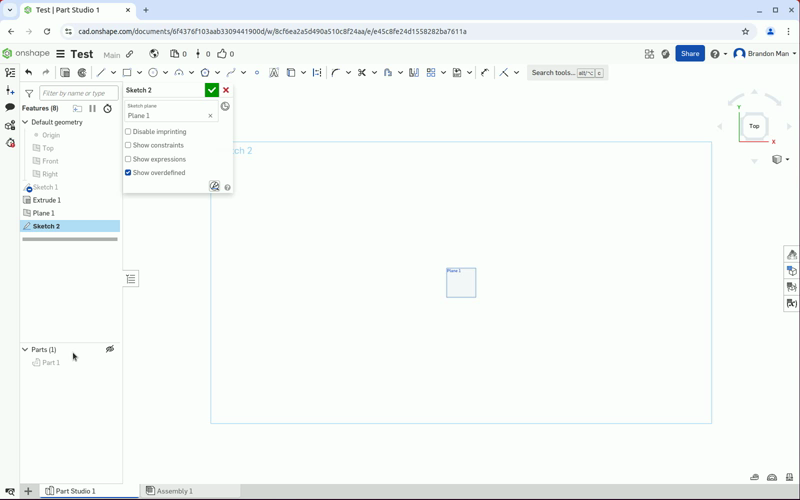
key(c)
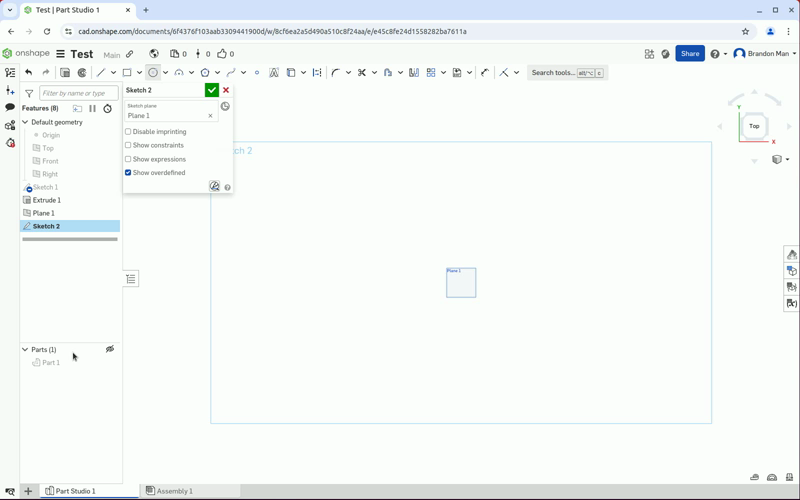
key_down(shift)
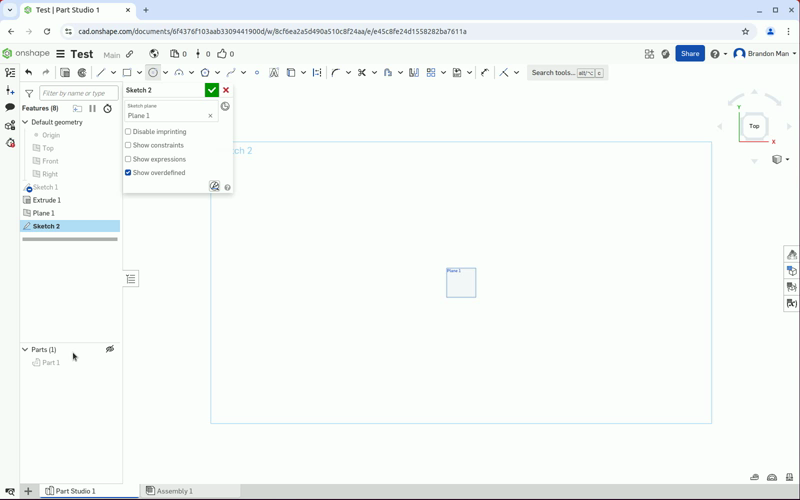
mouse_move(460, 282)
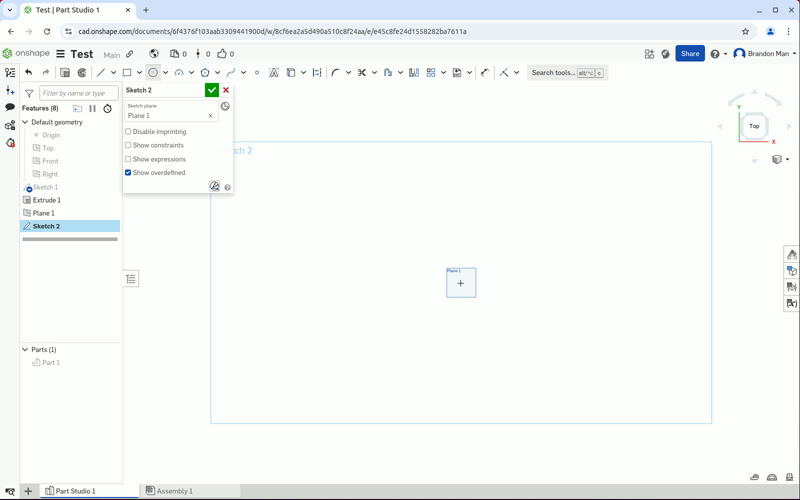
click(460, 282)
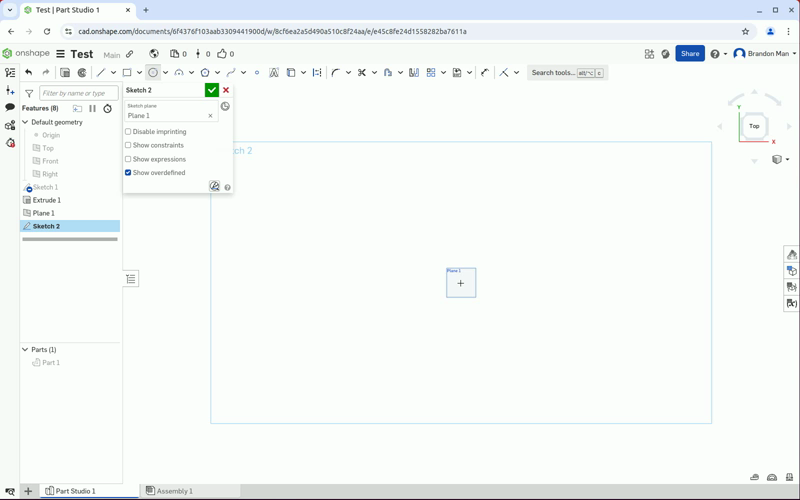
key_up(shift)
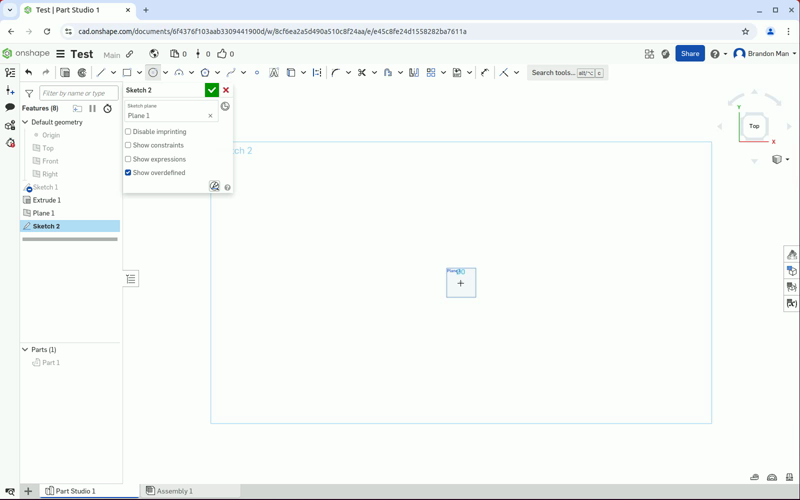
mouse_move(511, 282)
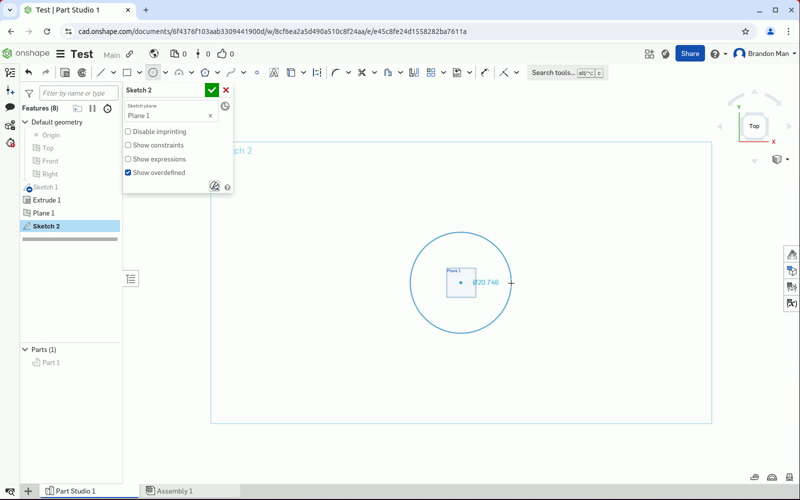
click(511, 282)
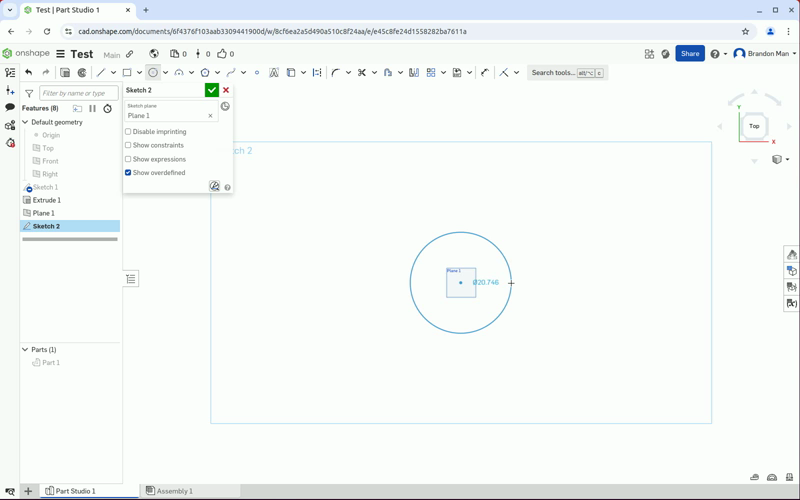
key(esc)
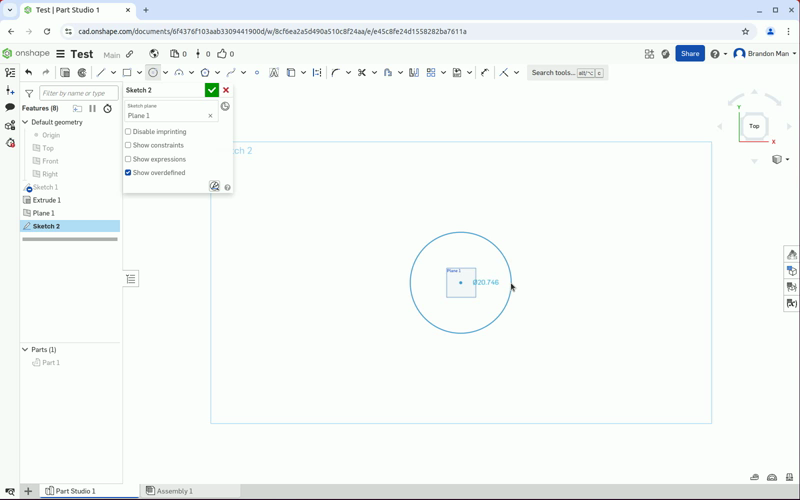
key(c)
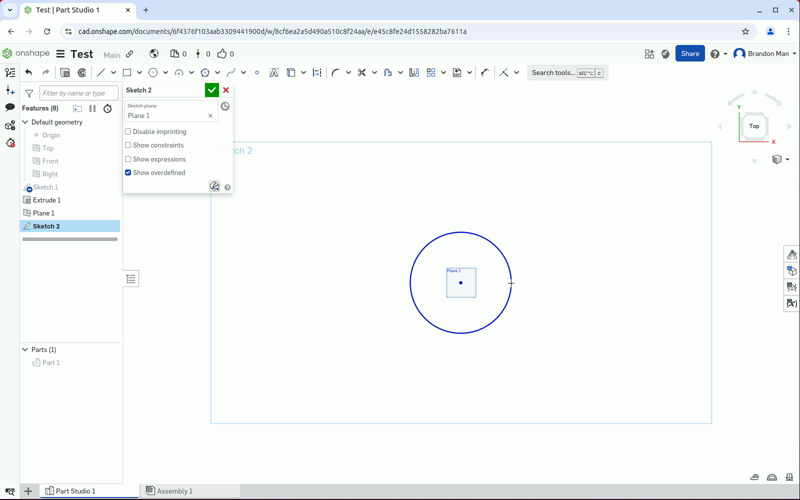
key_down(shift)
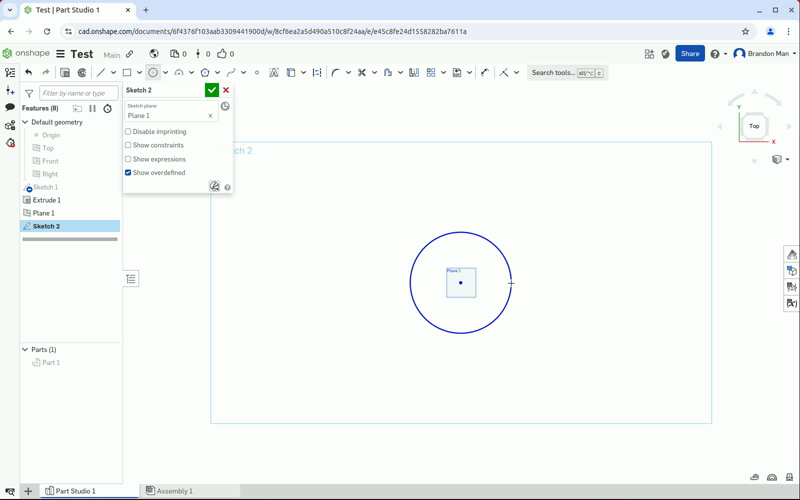
mouse_move(460, 282)
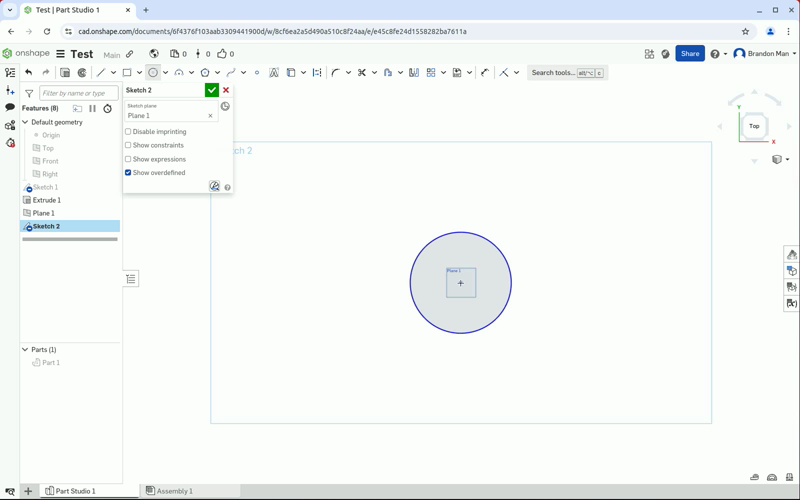
click(460, 282)
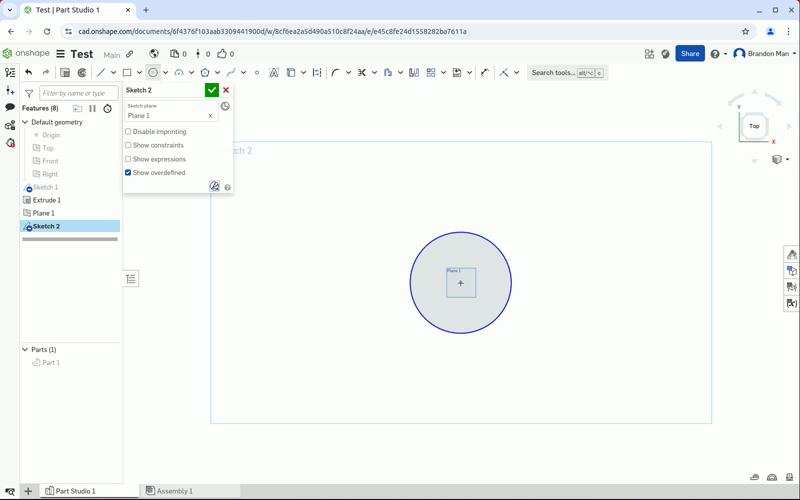
key_up(shift)
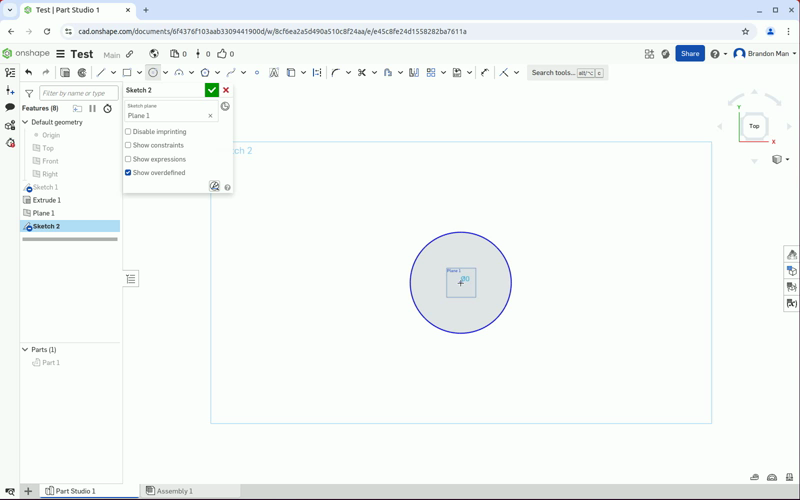
mouse_move(467, 282)
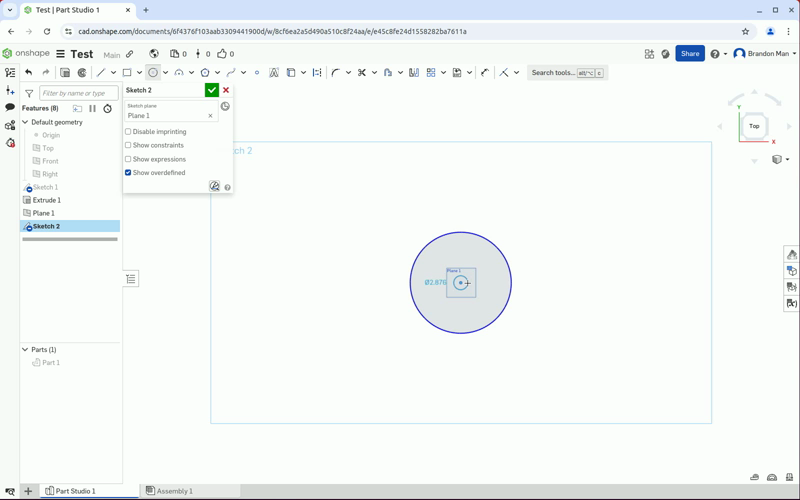
click(467, 282)
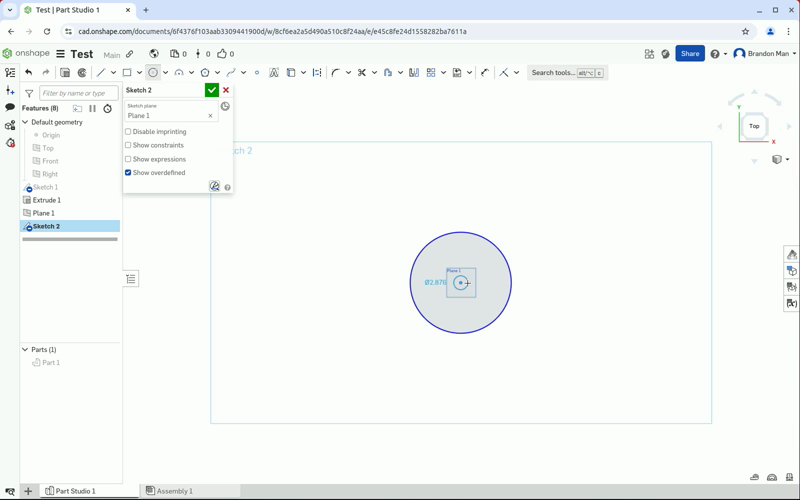
key(esc)
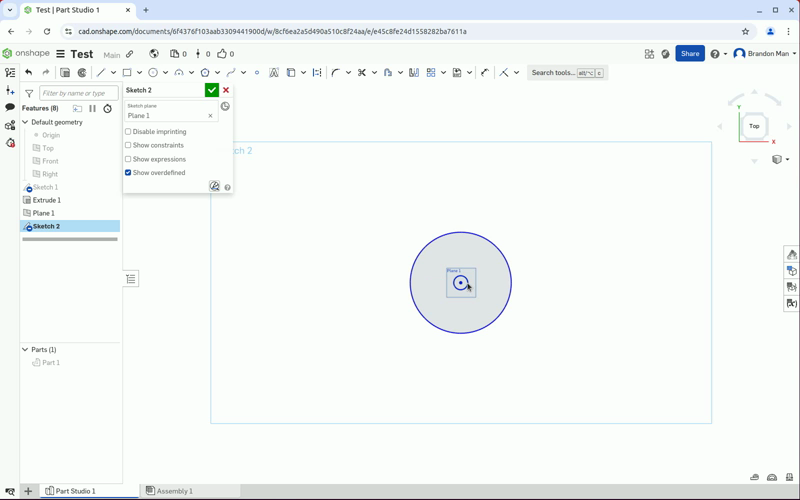
mouse_move(463, 267)
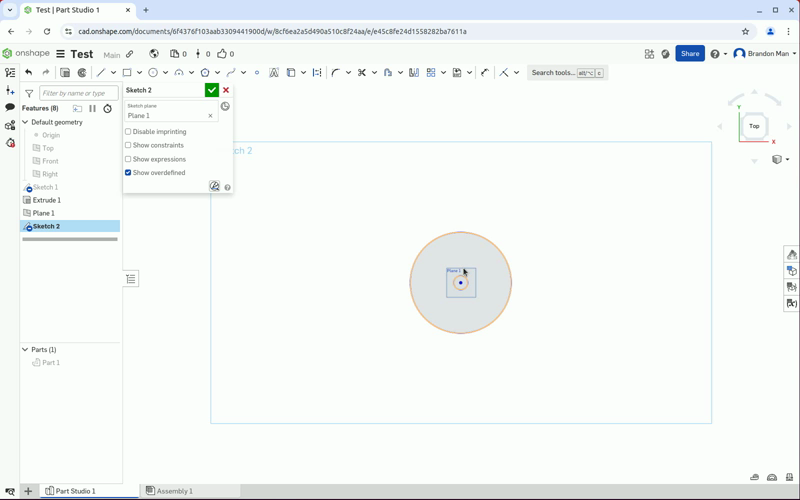
click(463, 267)
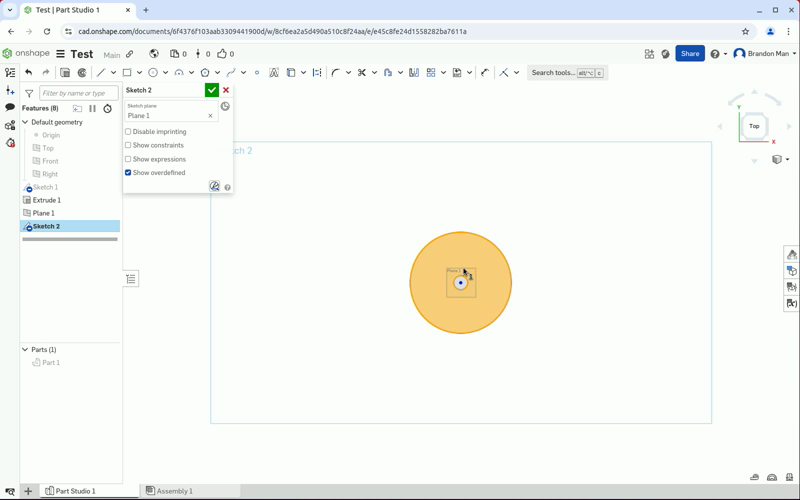
mouse_move(73, 352)
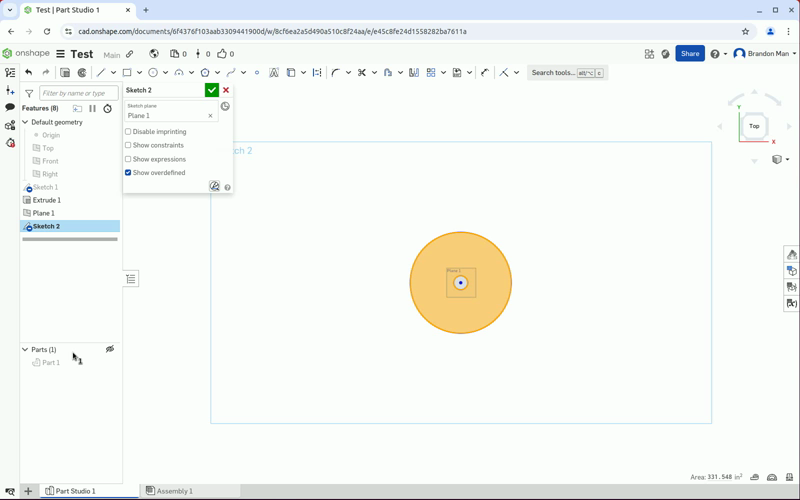
key(shift+y)
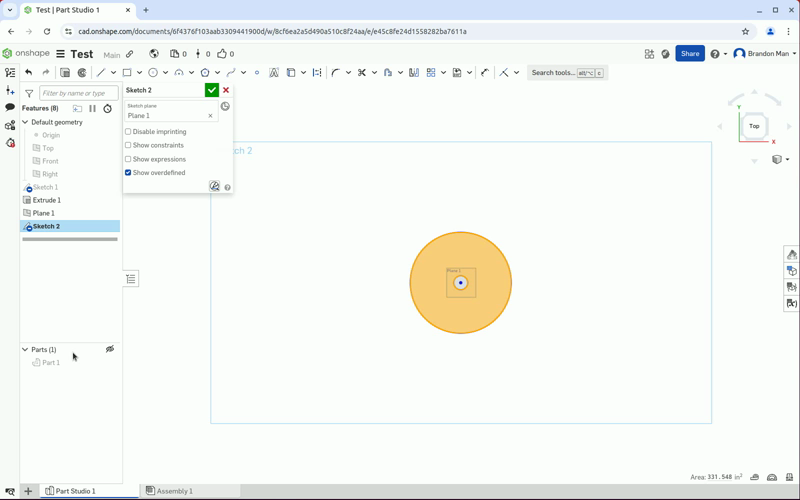
key(shift+e)
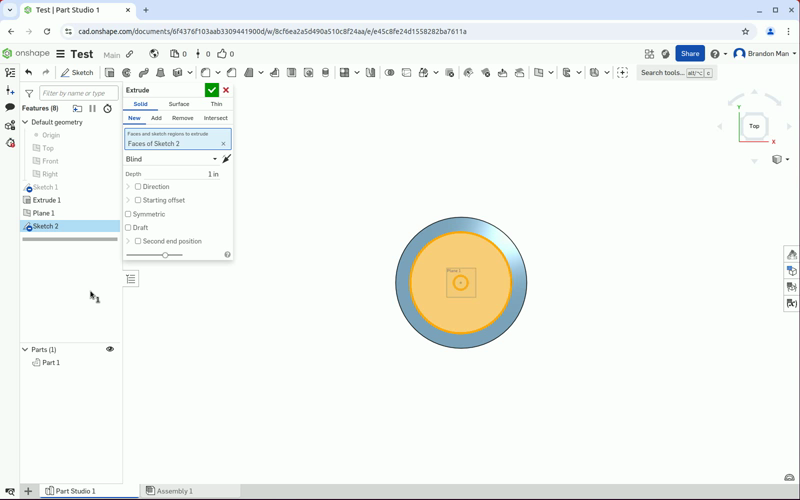
mouse_move(143, 106)
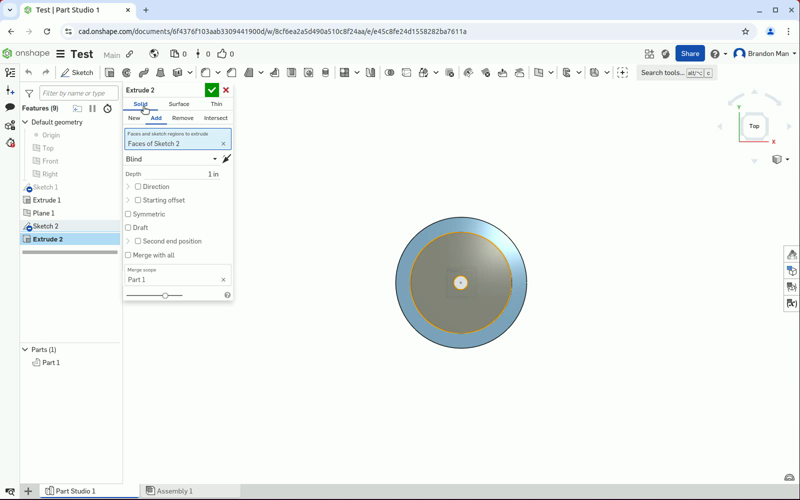
click(143, 106)
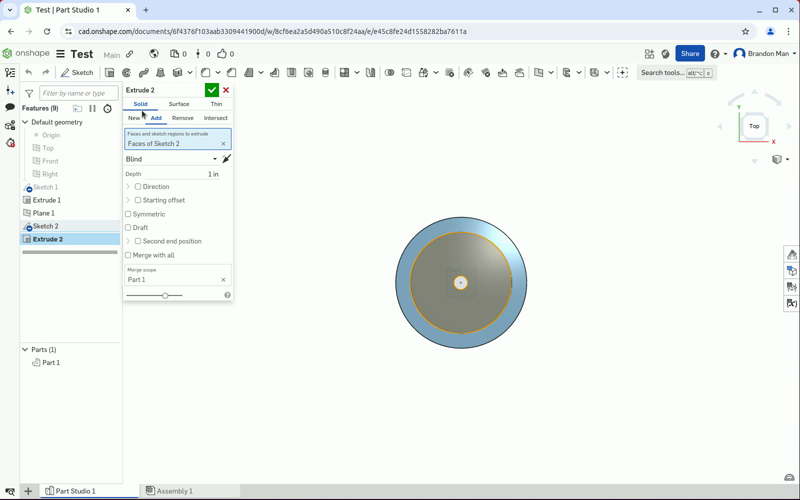
mouse_move(137, 120)
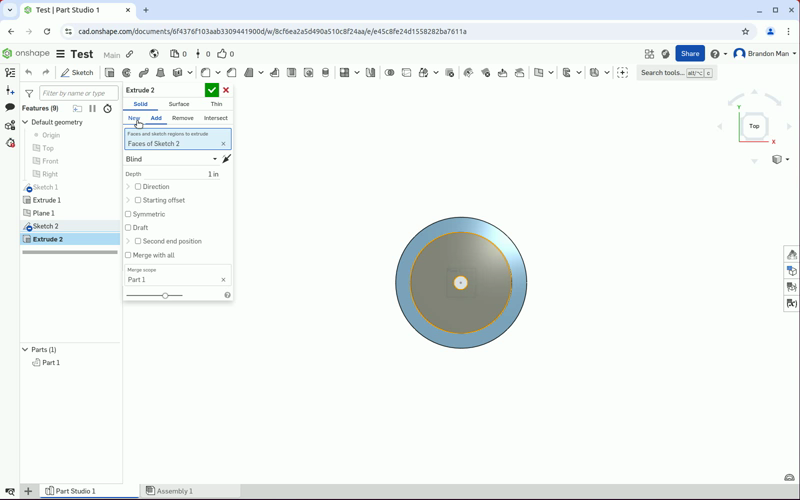
click(137, 120)
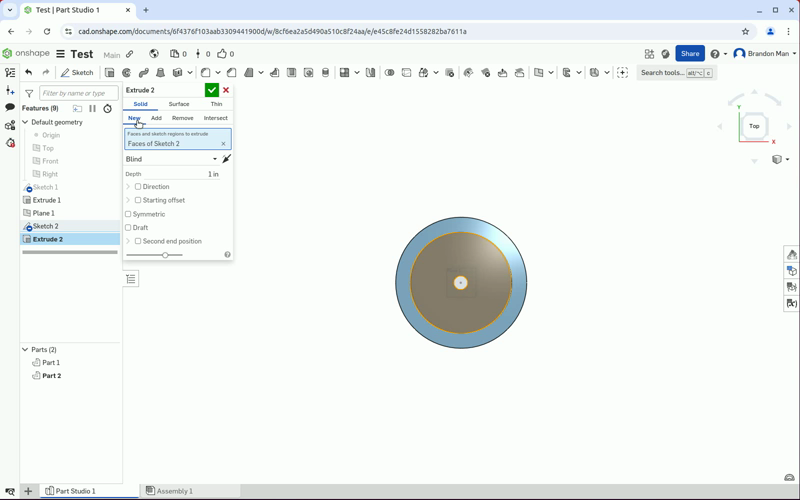
key(tab, 4)
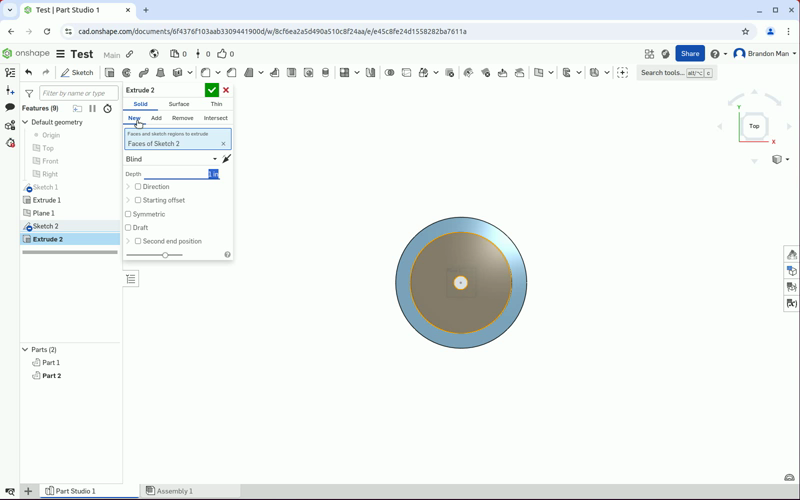
text(-9.869)
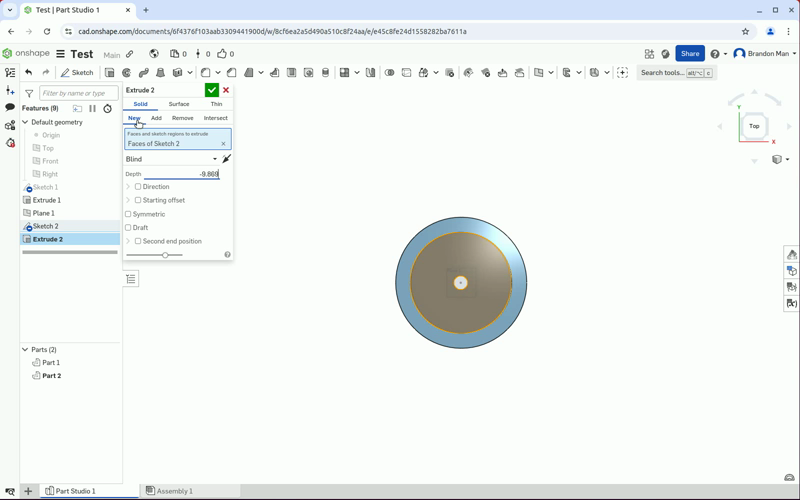
key(enter)
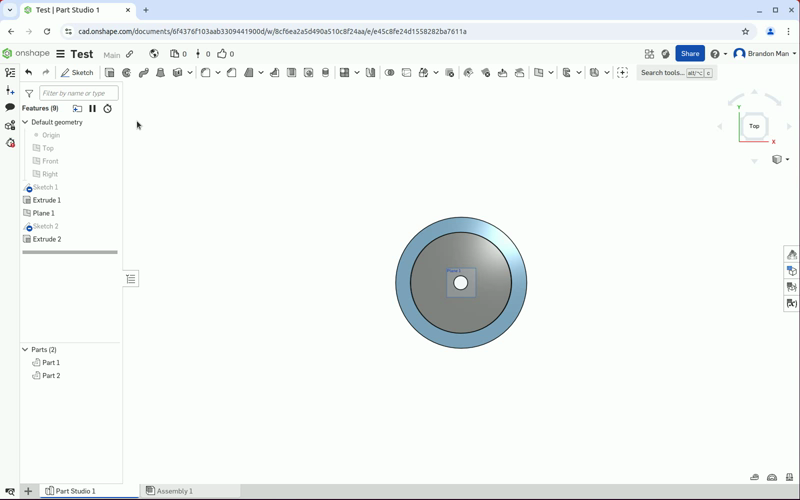
key(shift+h)
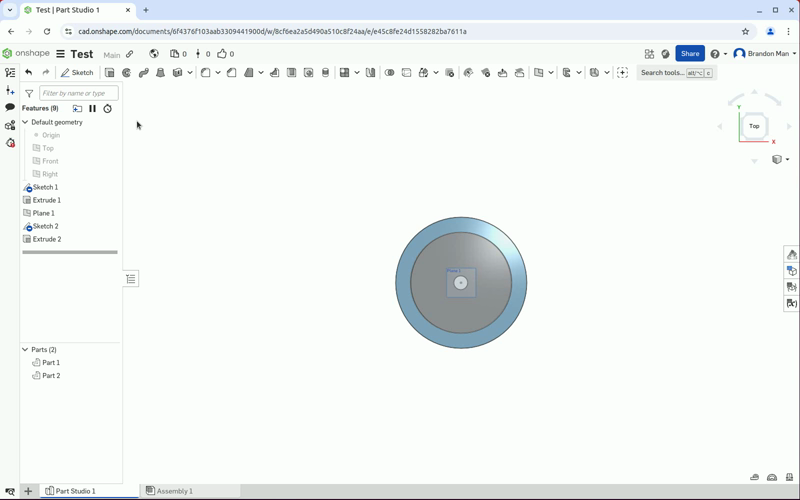
key(shift+h)
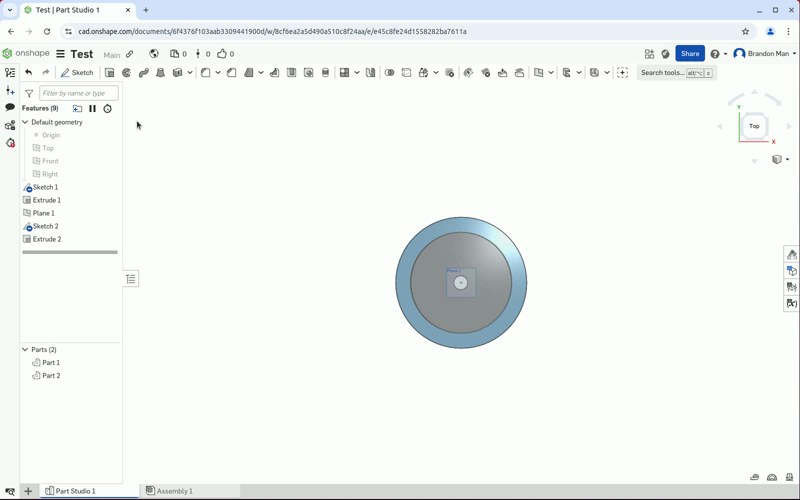
key(shift+7)
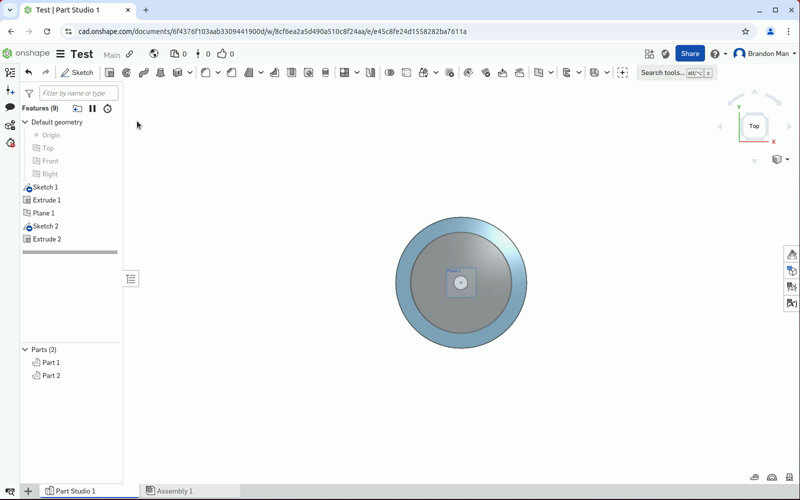
key(up, 3)
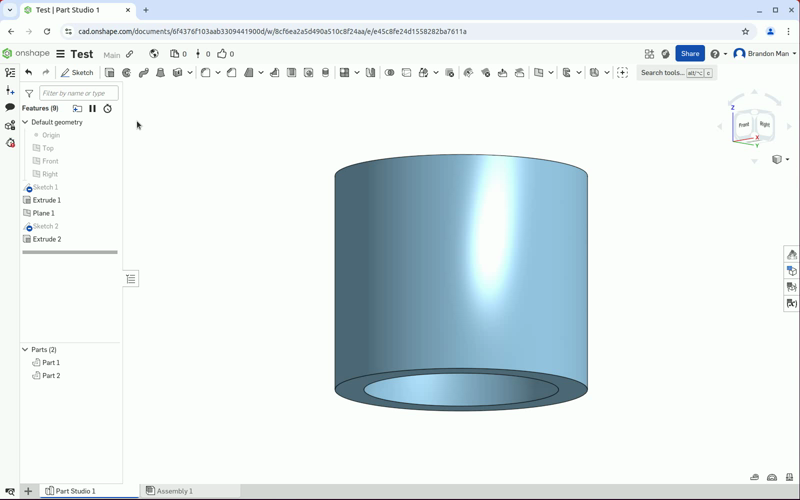
key(left, 3)
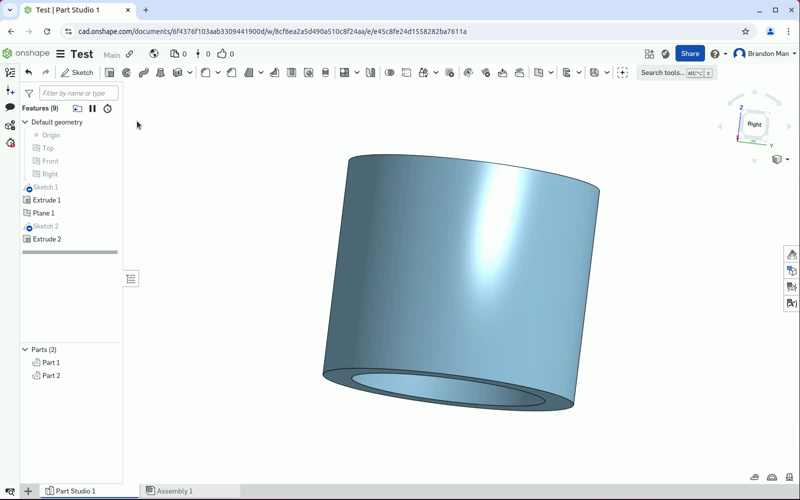
key(right, 3)
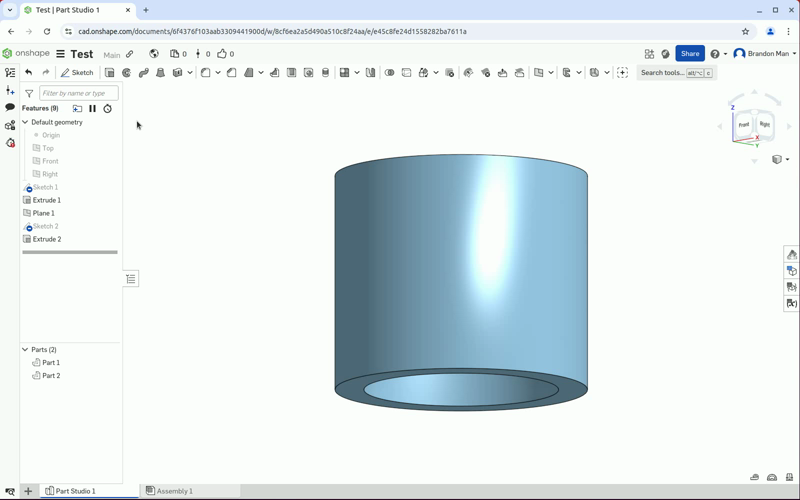
key(down, 3)
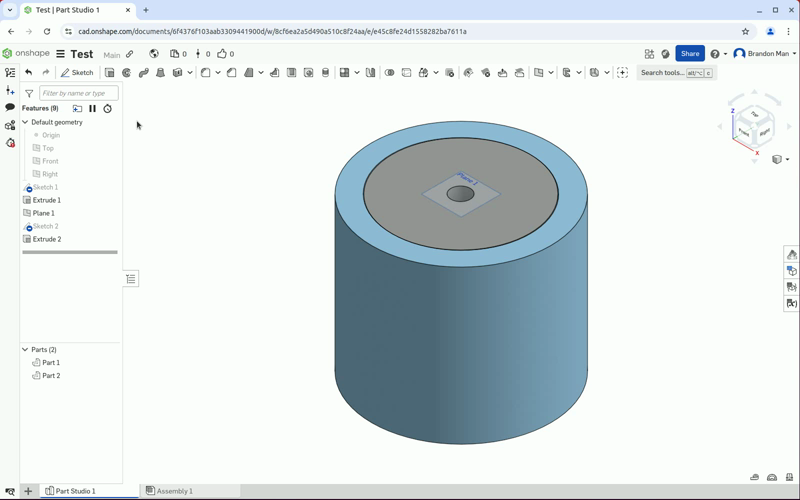
mouse_move(73, 189)
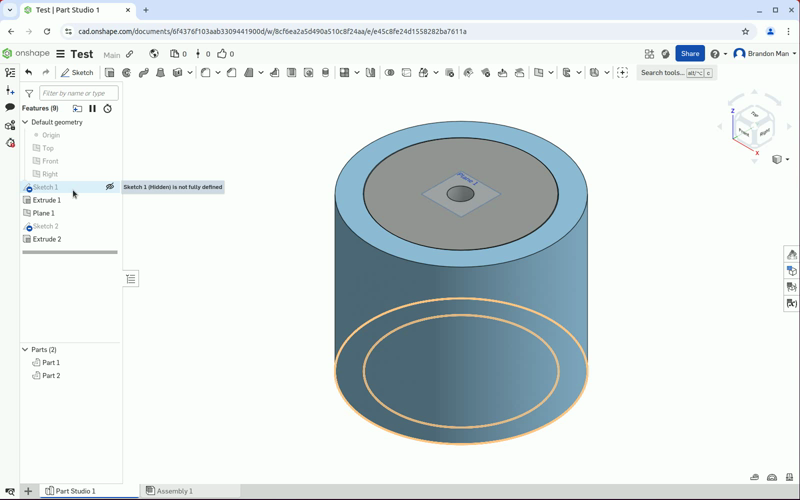
click(73, 189)